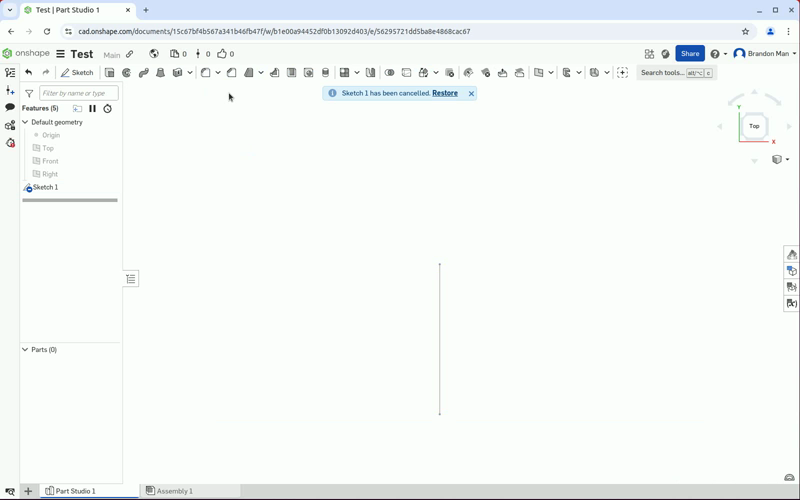
key(shift+h)
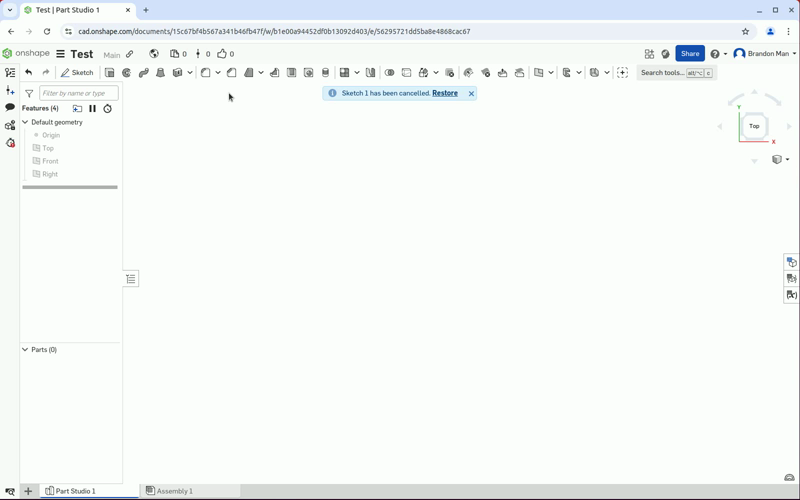
mouse_move(73, 352)
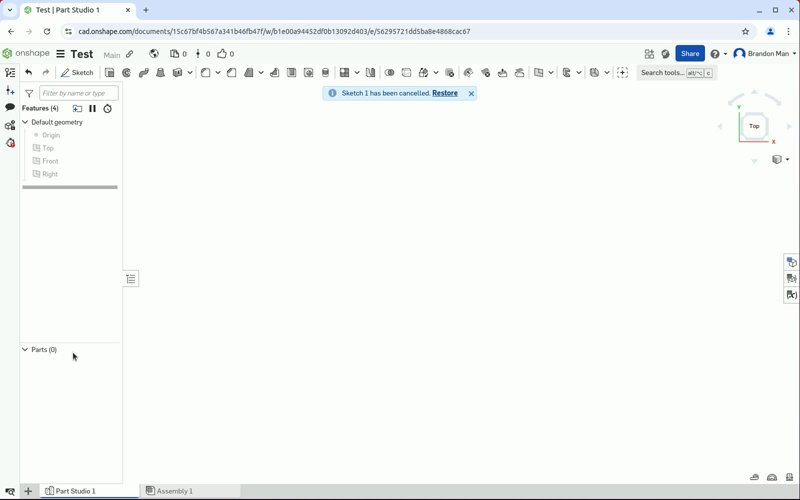
key(y)
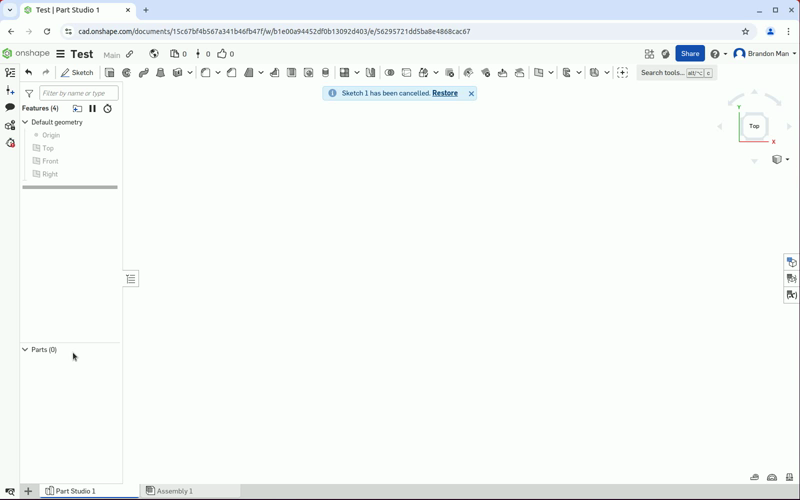
key(shift+p)
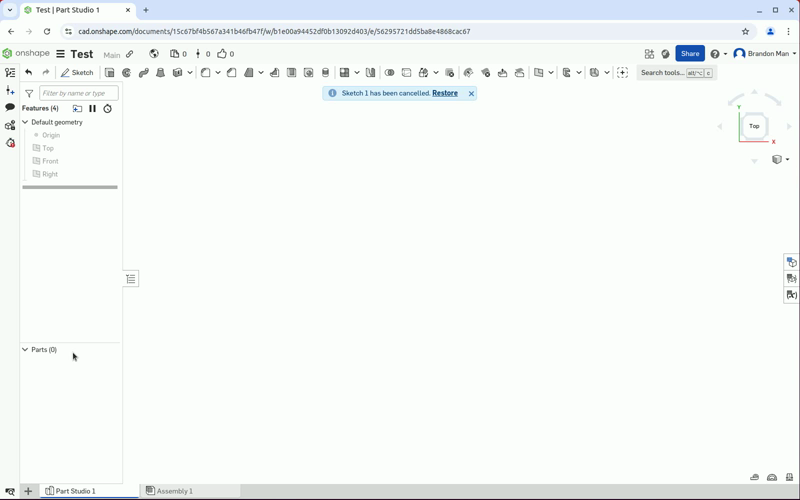
key(space)
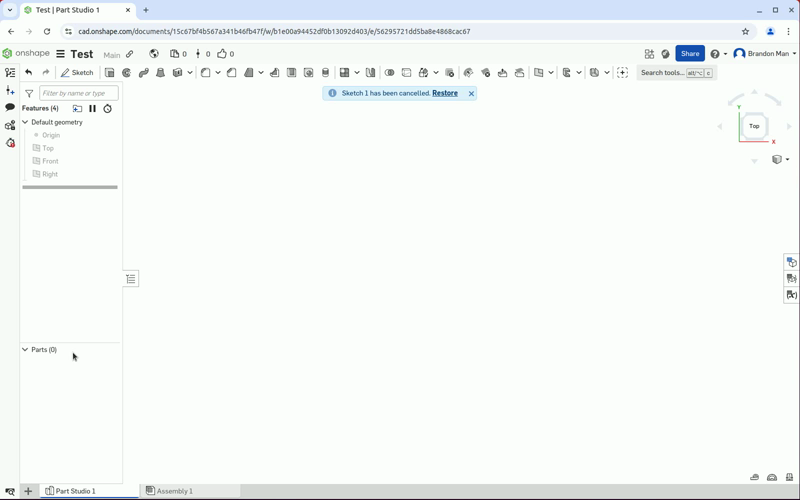
key_down(shift)
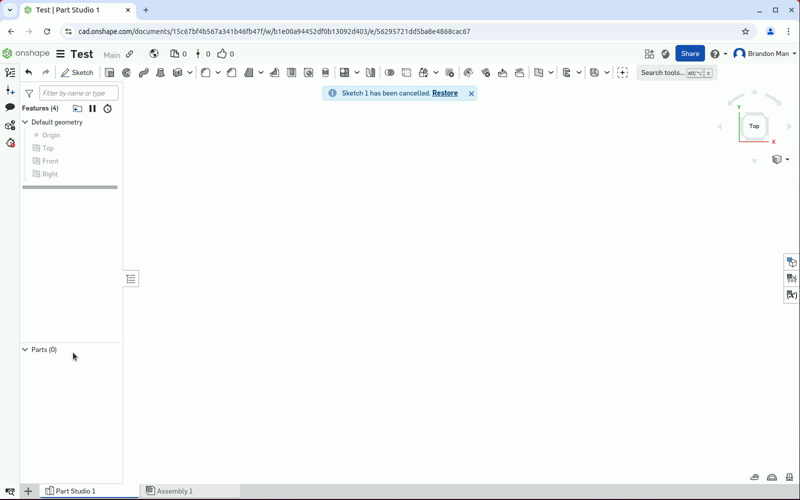
key(up)
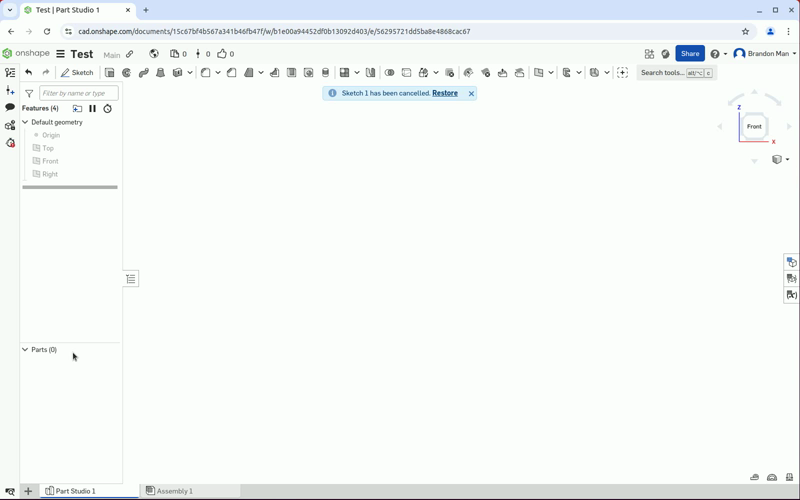
key_up(shift)
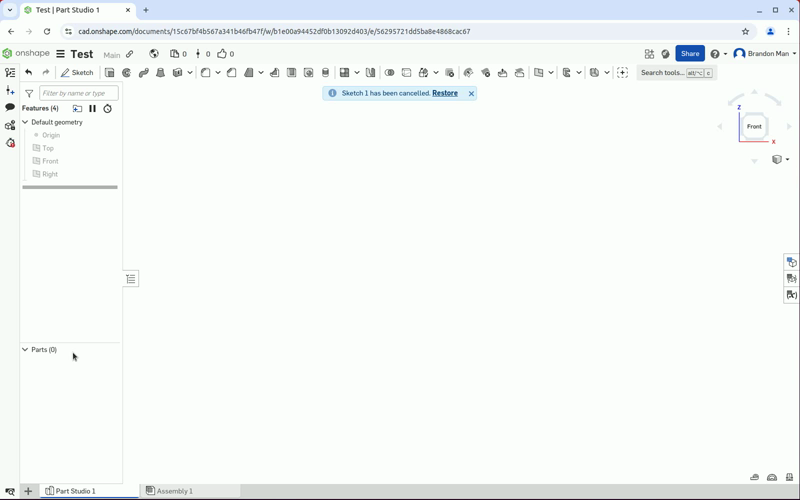
mouse_move(73, 352)
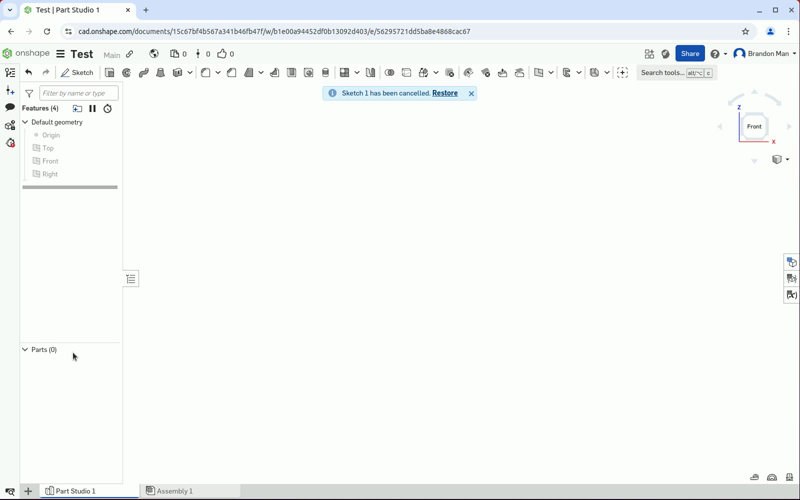
key(shift+y)
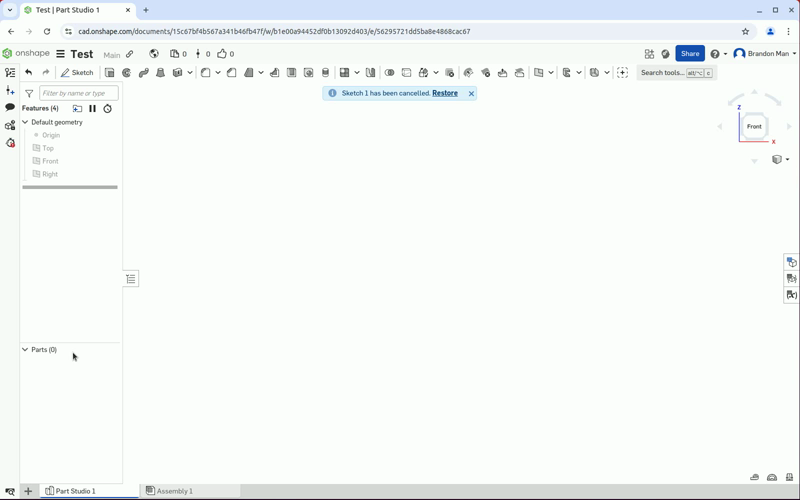
key(shift+s)
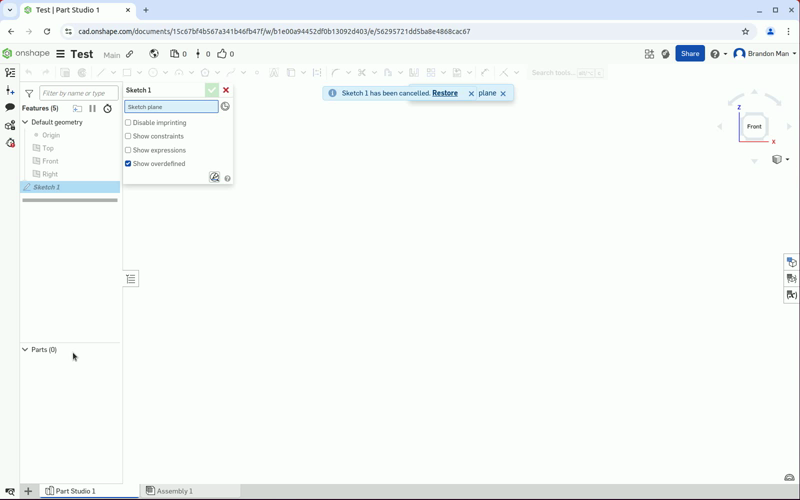
mouse_move(73, 163)
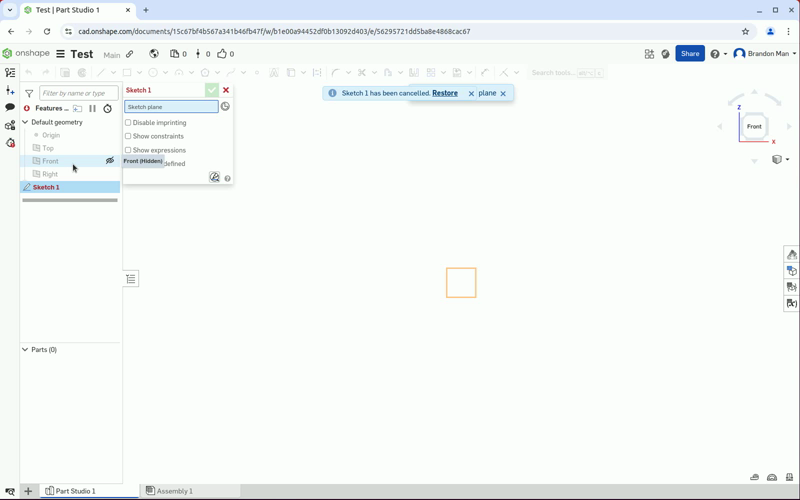
click(73, 163)
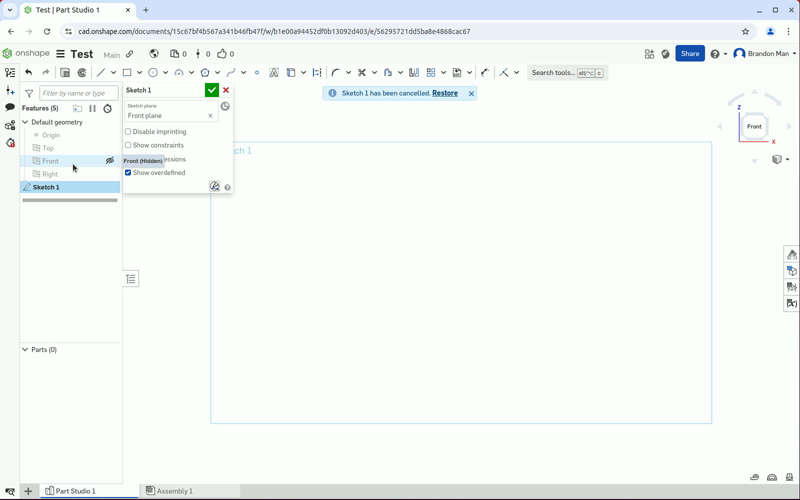
mouse_move(73, 352)
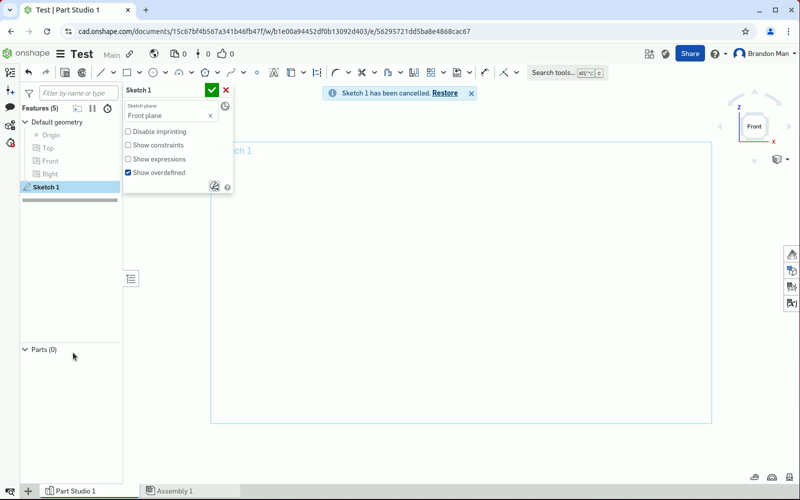
key(y)
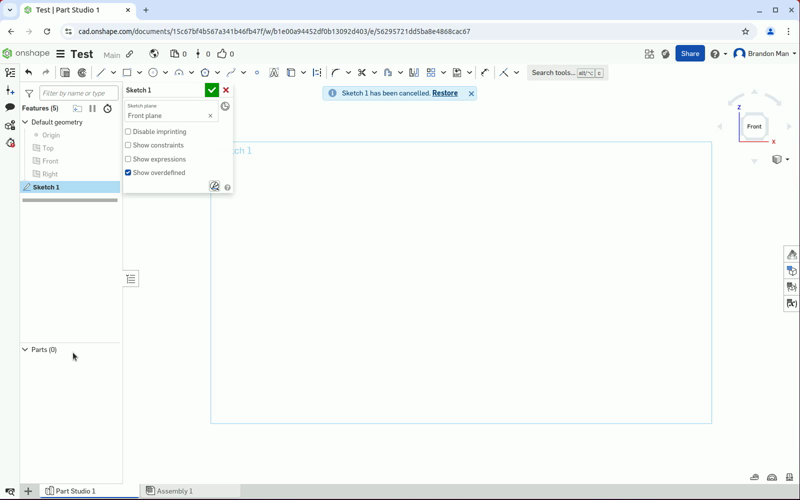
key(l)
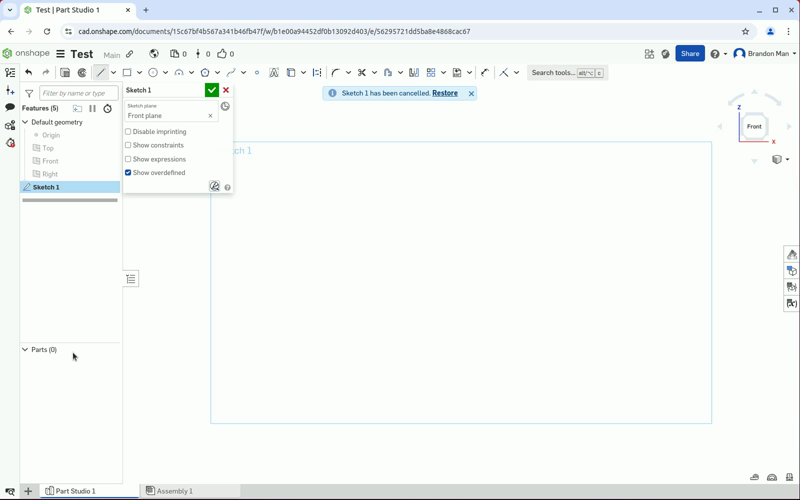
key_down(shift)
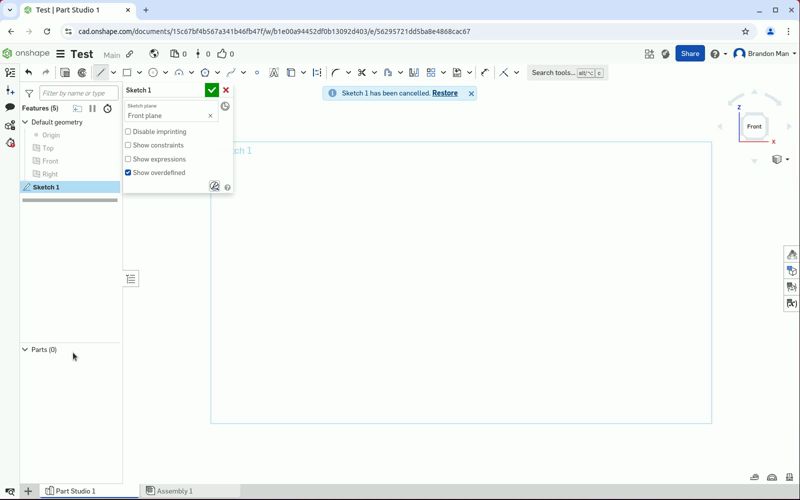
mouse_move(348, 395)
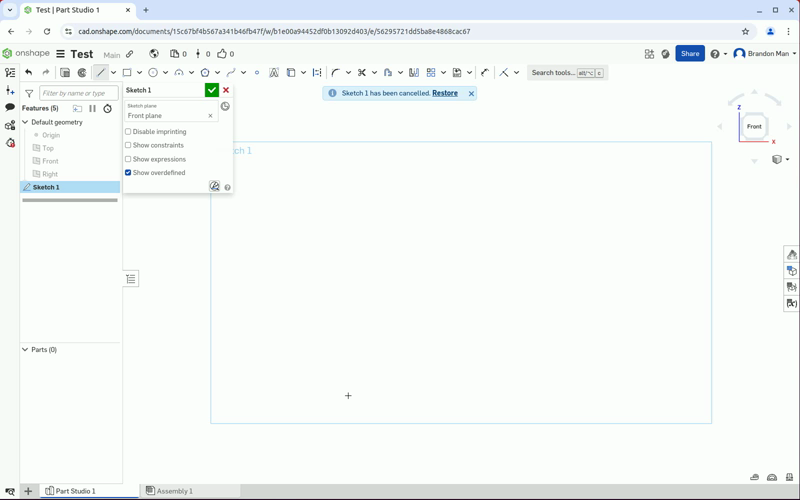
click(348, 395)
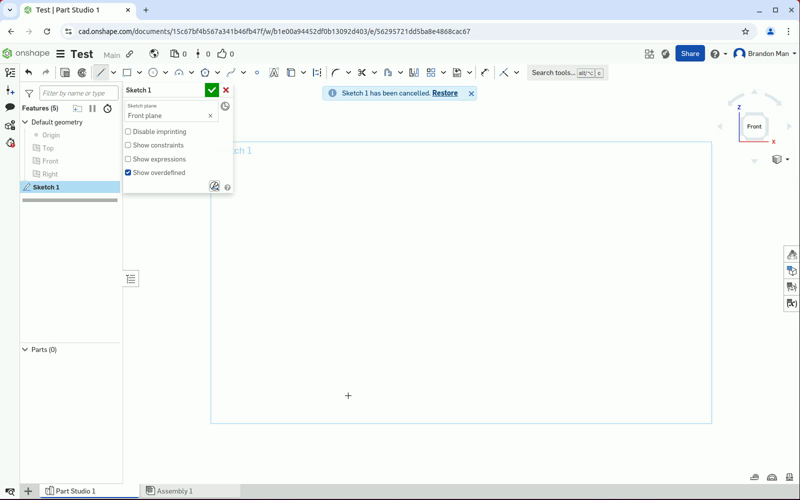
key_up(shift)
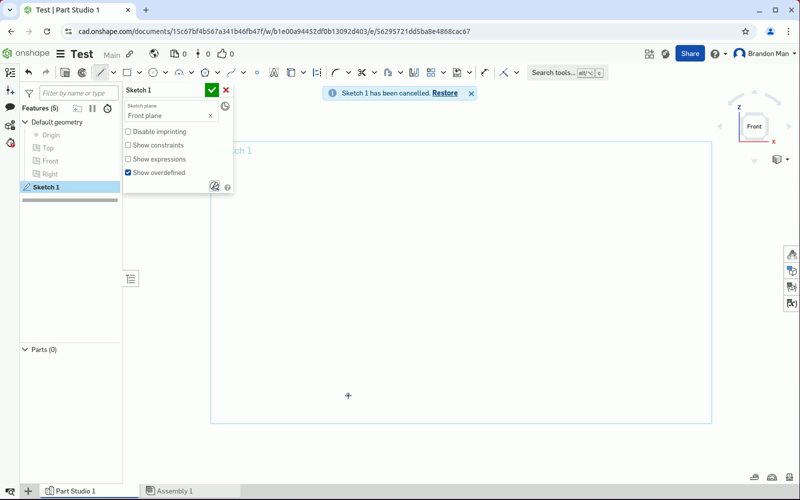
key_down(shift)
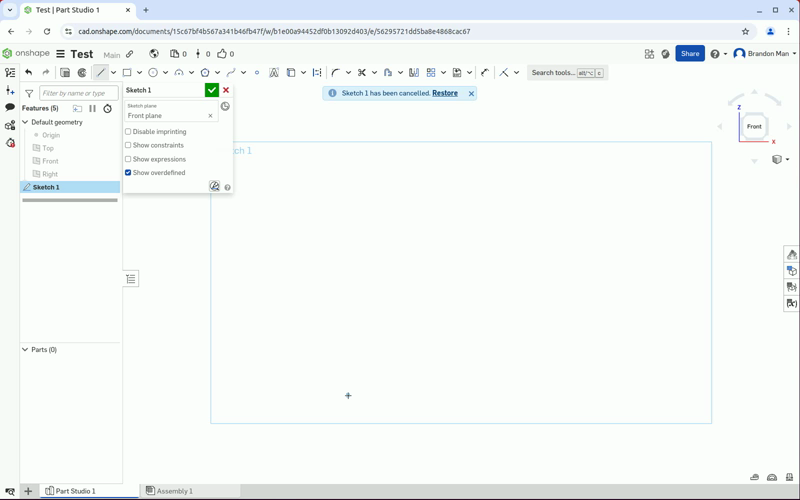
mouse_move(572, 395)
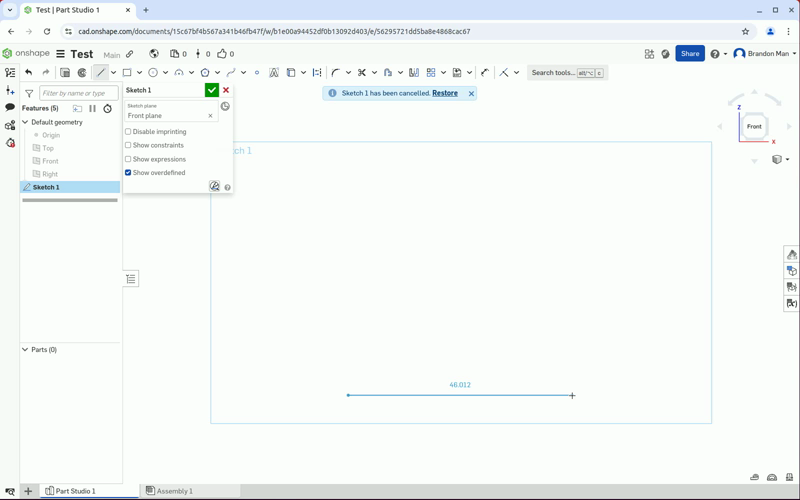
click(572, 395)
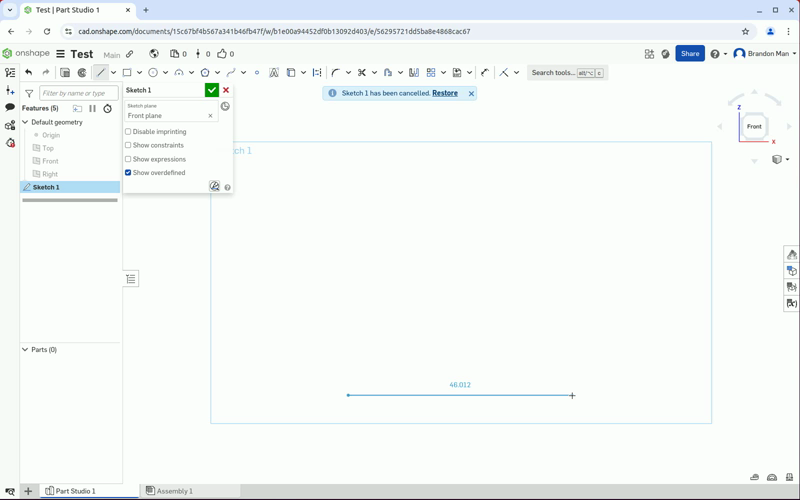
key_up(shift)
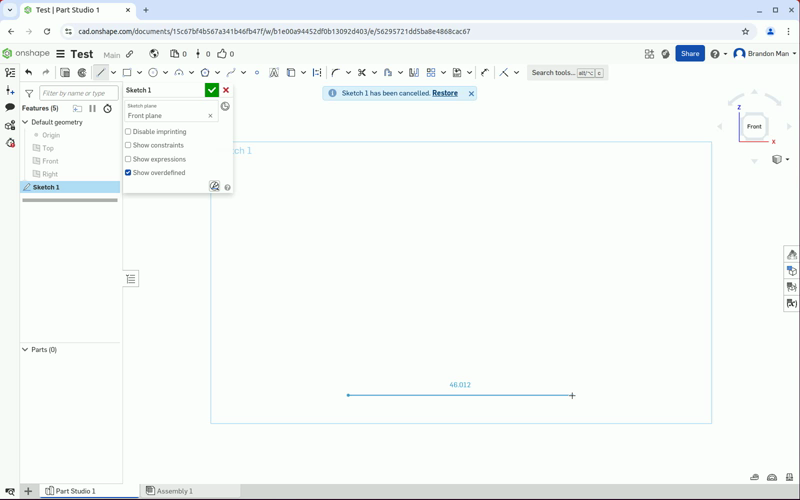
key_down(shift)
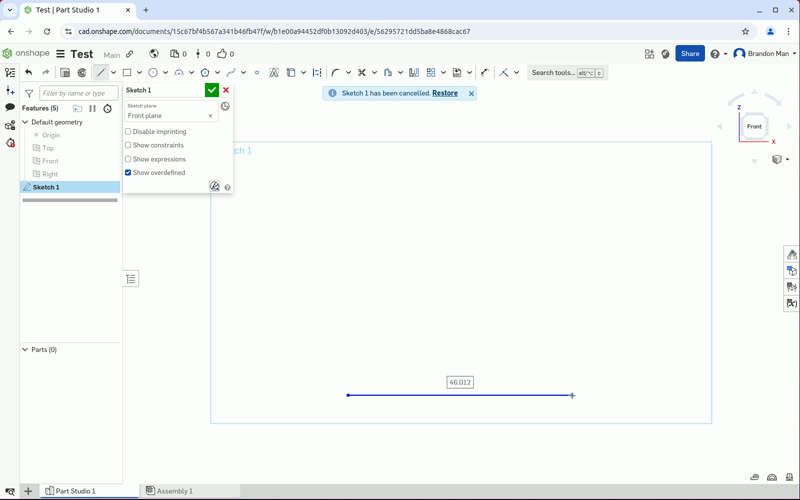
mouse_move(572, 171)
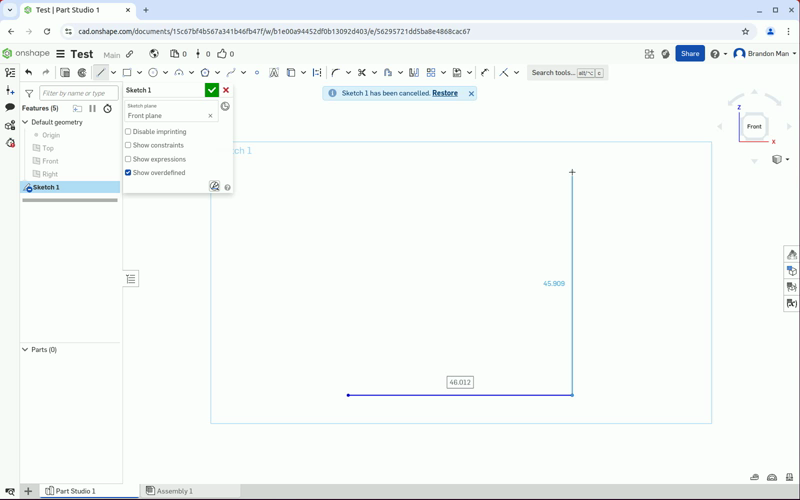
click(572, 171)
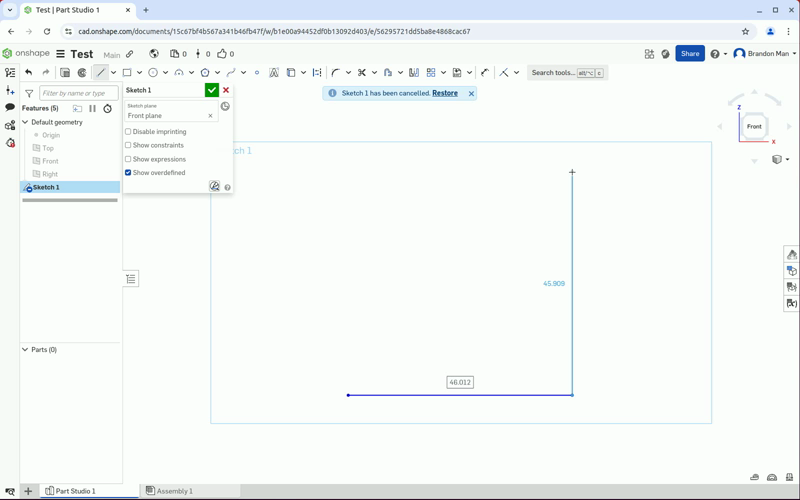
key_up(shift)
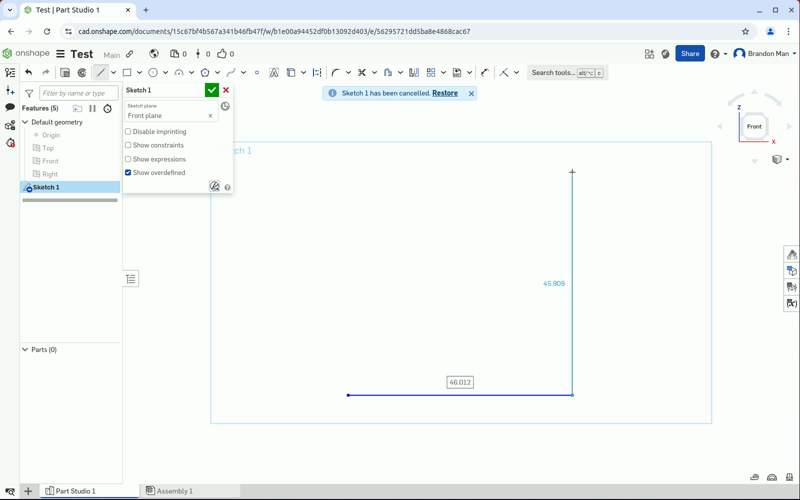
key_down(shift)
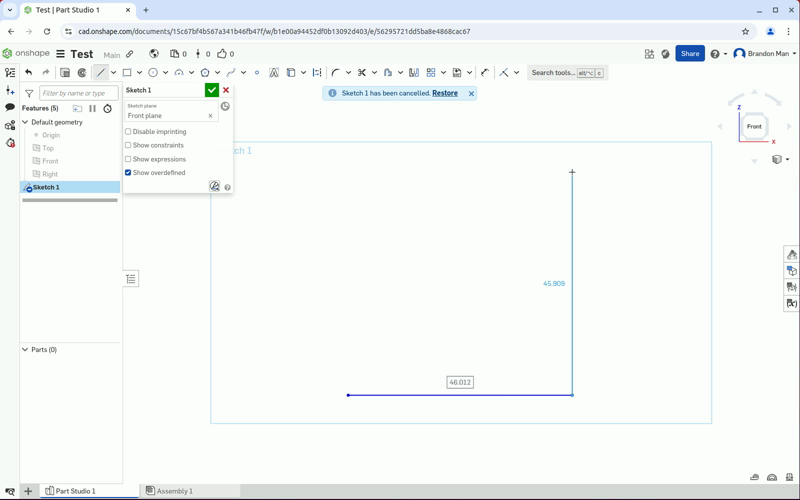
mouse_move(348, 171)
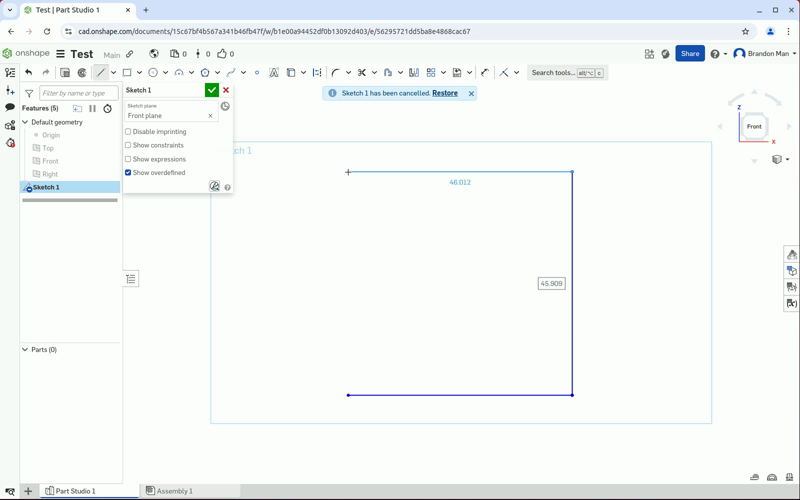
click(348, 171)
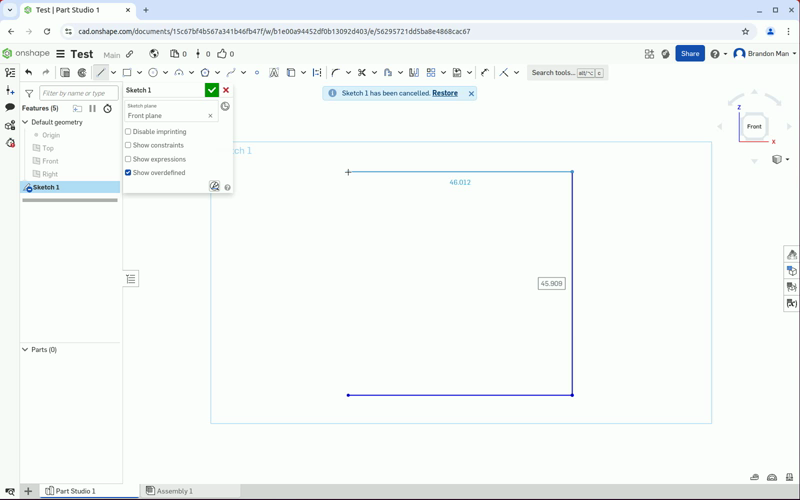
key_up(shift)
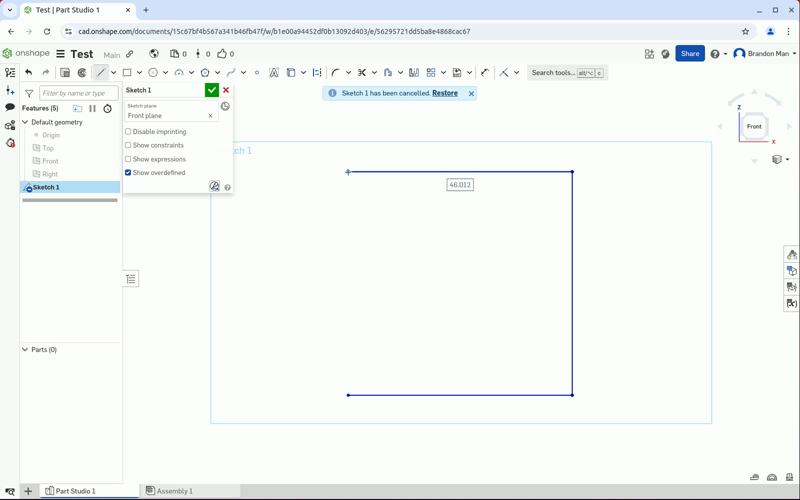
key_down(shift)
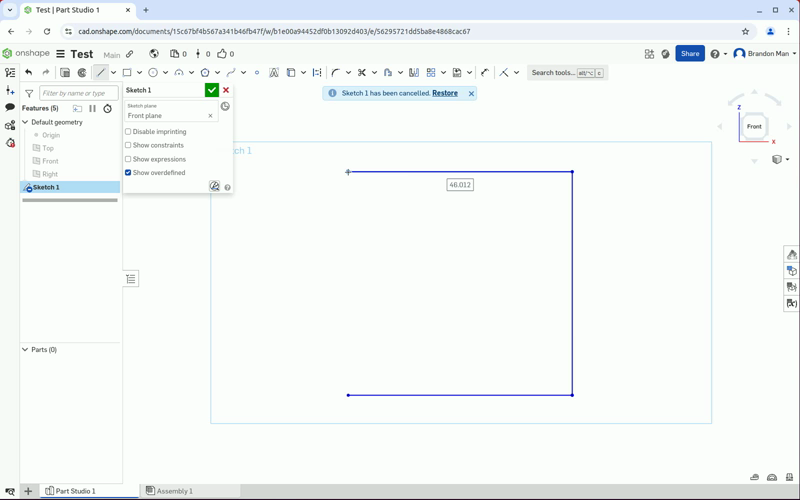
mouse_move(348, 395)
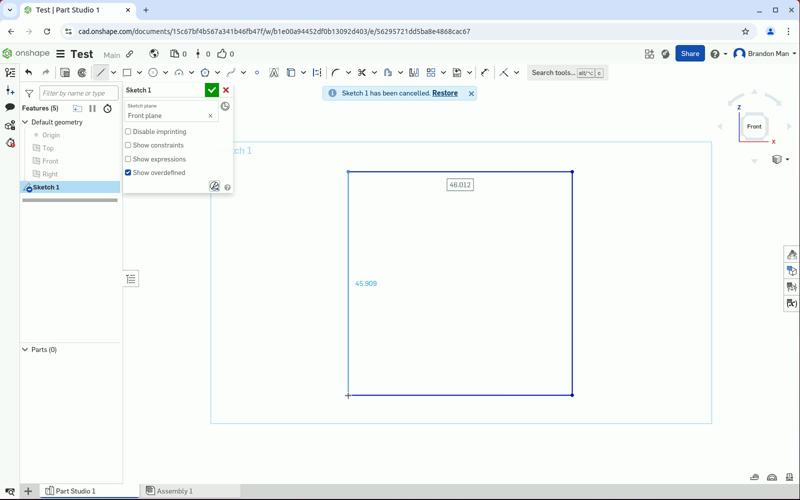
key_up(shift)
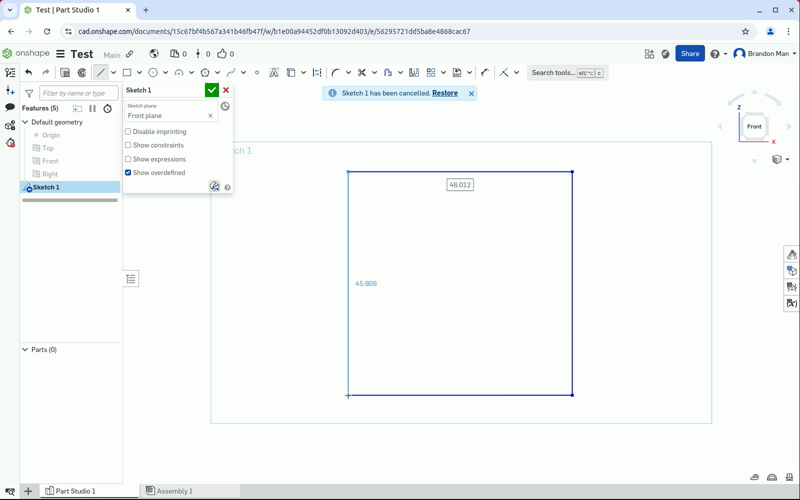
click(348, 395)
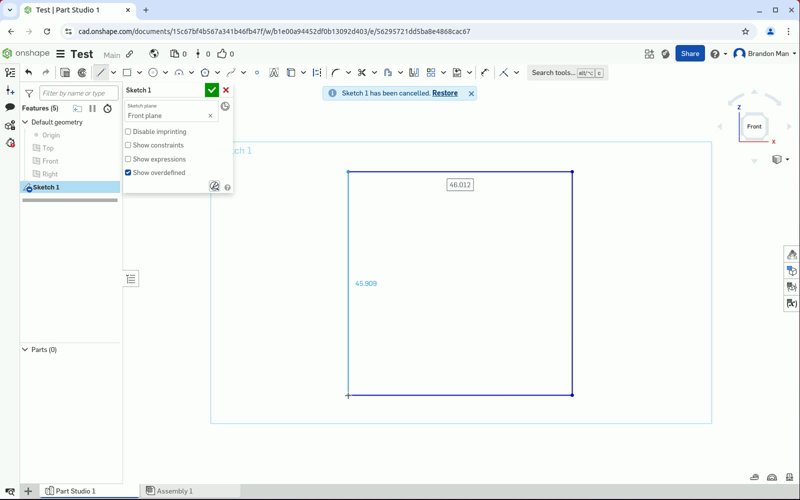
key(esc)
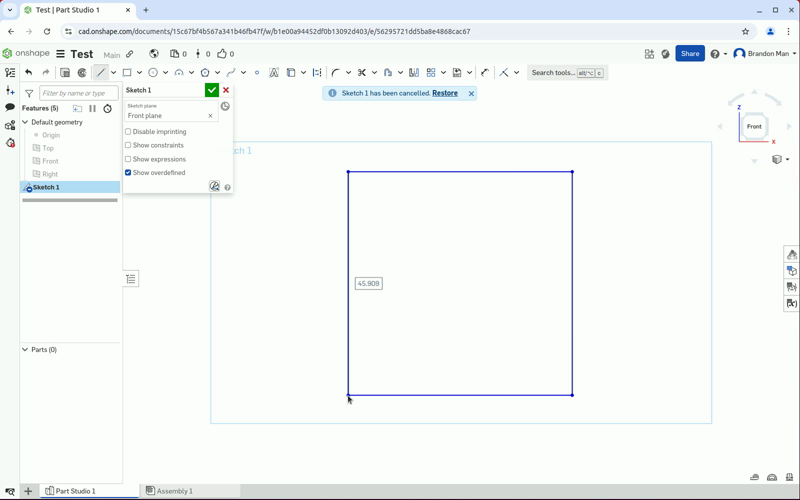
mouse_move(508, 235)
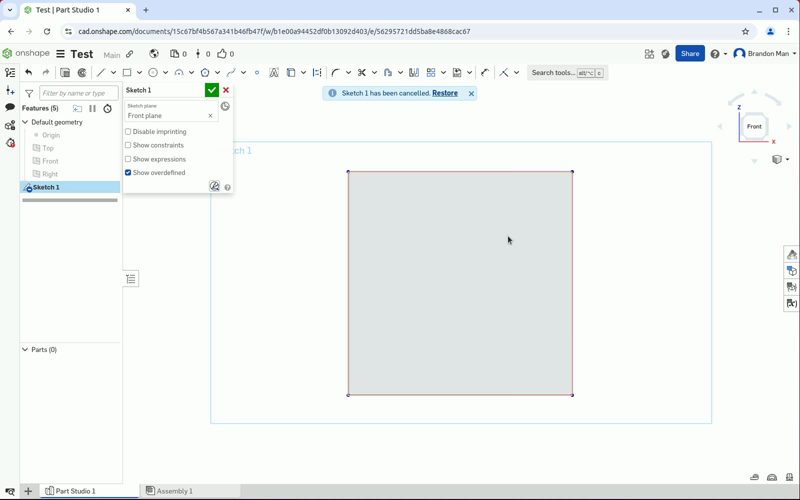
click(508, 235)
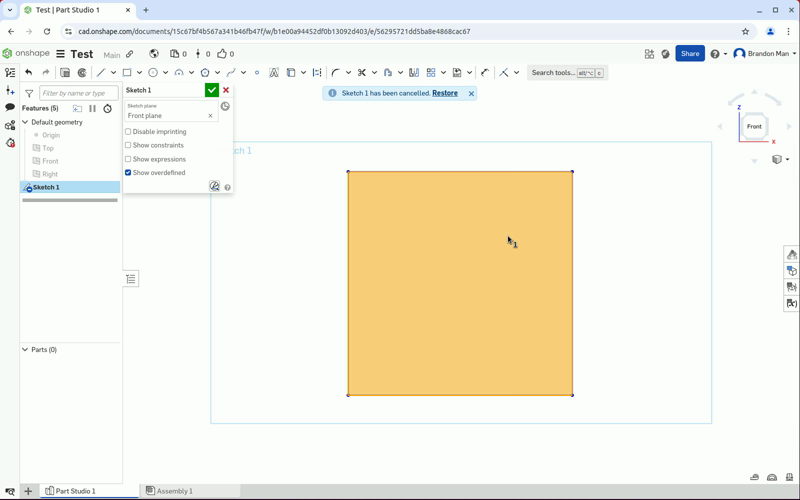
mouse_move(73, 352)
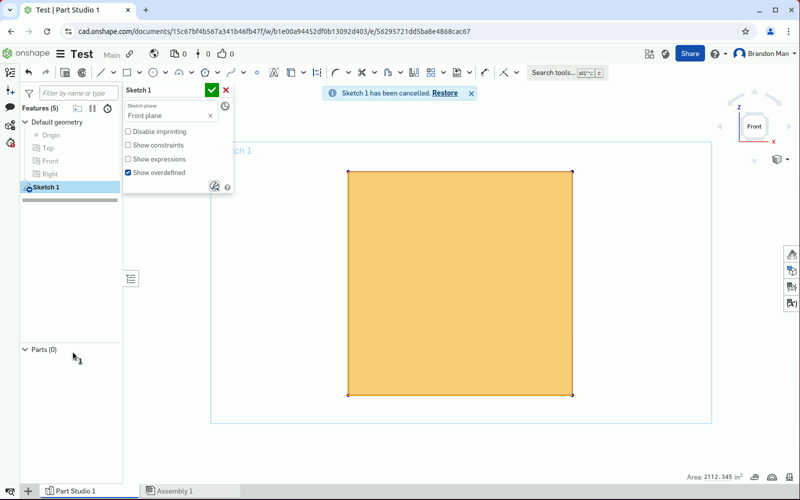
key(shift+y)
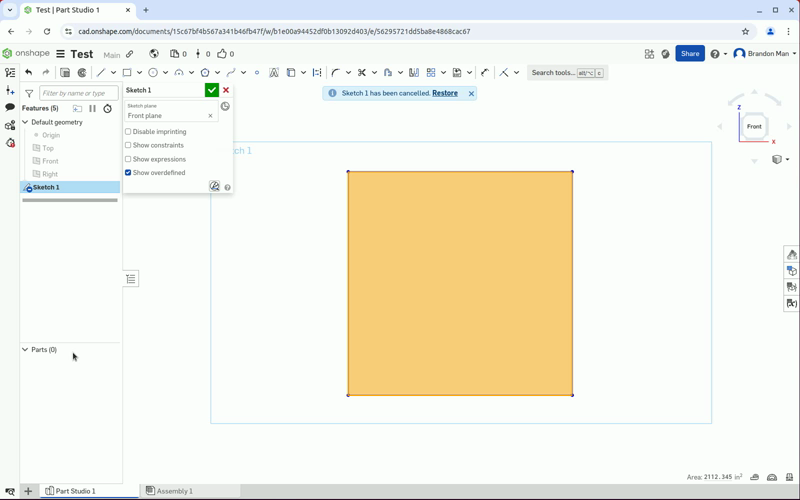
key(shift+e)
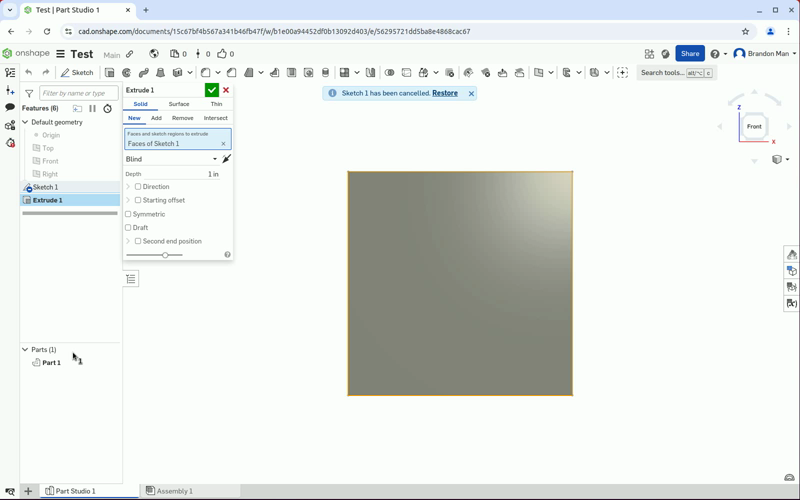
mouse_move(143, 106)
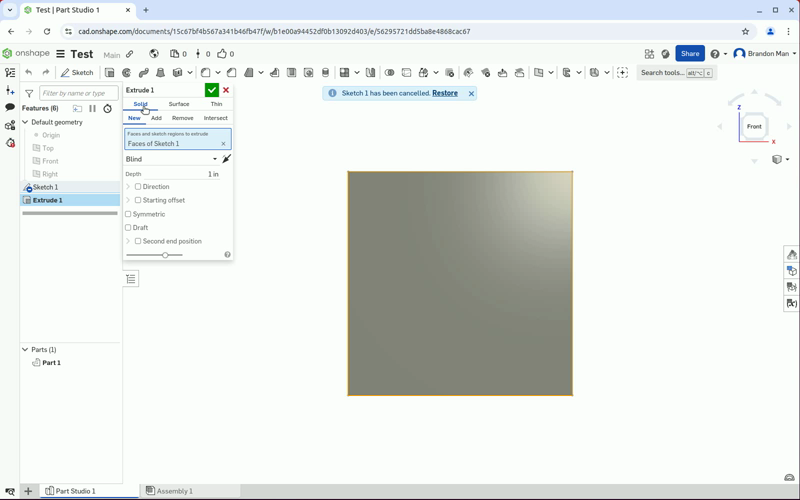
click(143, 106)
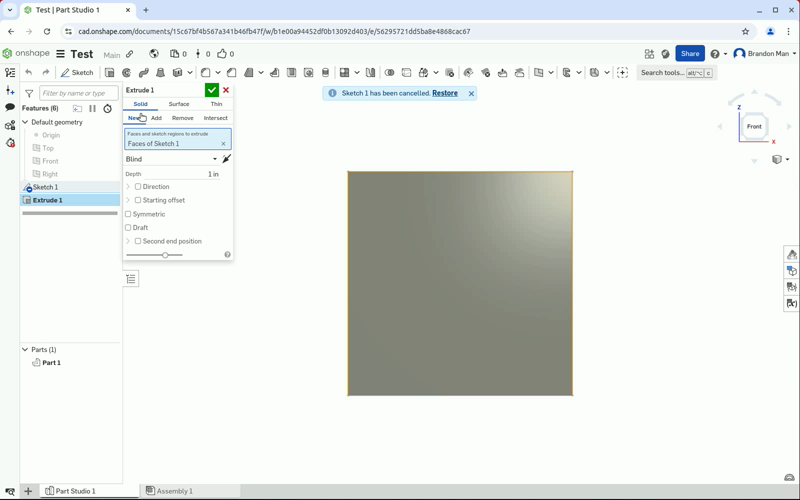
mouse_move(137, 120)
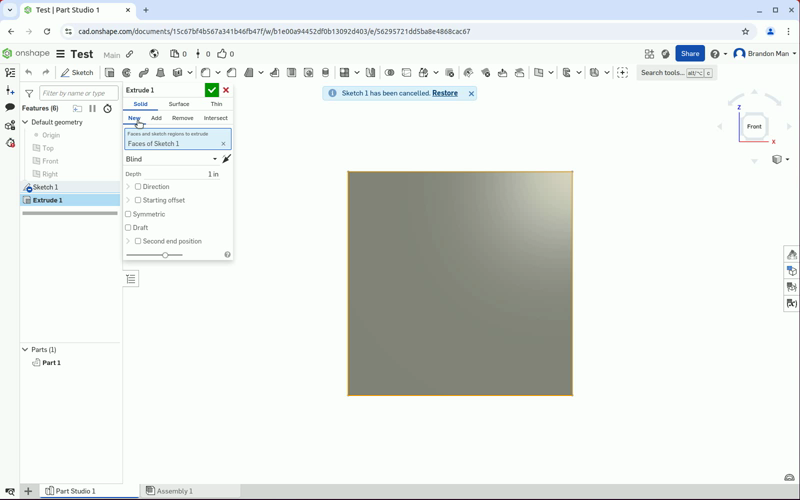
click(137, 120)
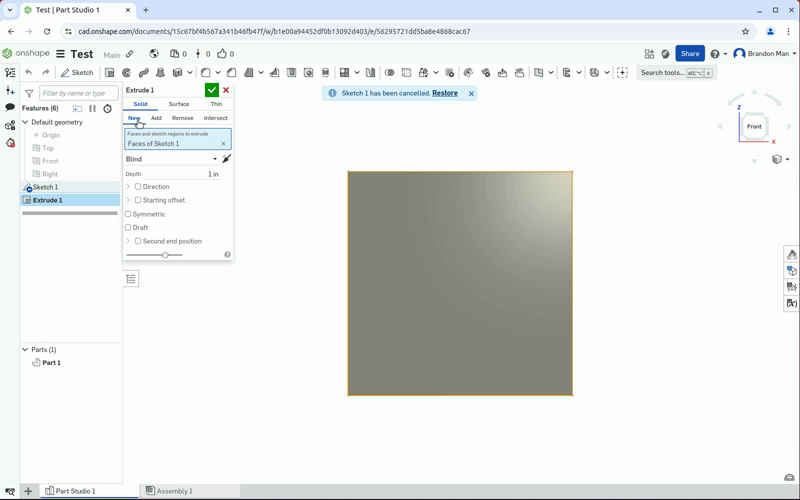
key(tab, 4)
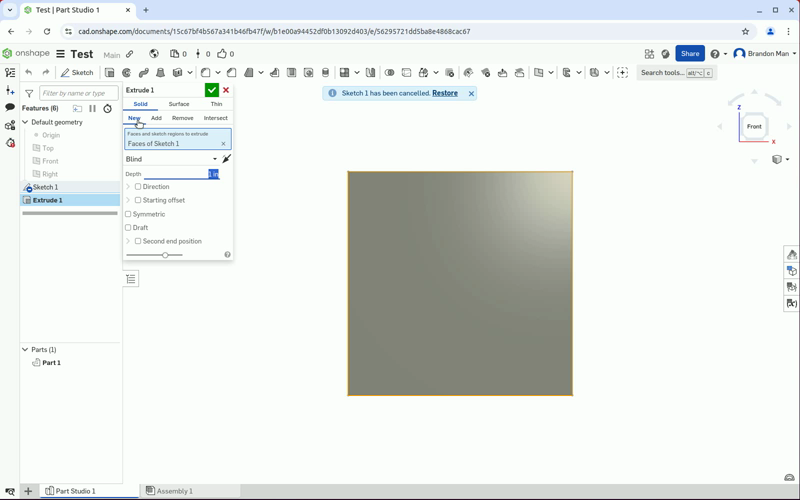
text(1.444)
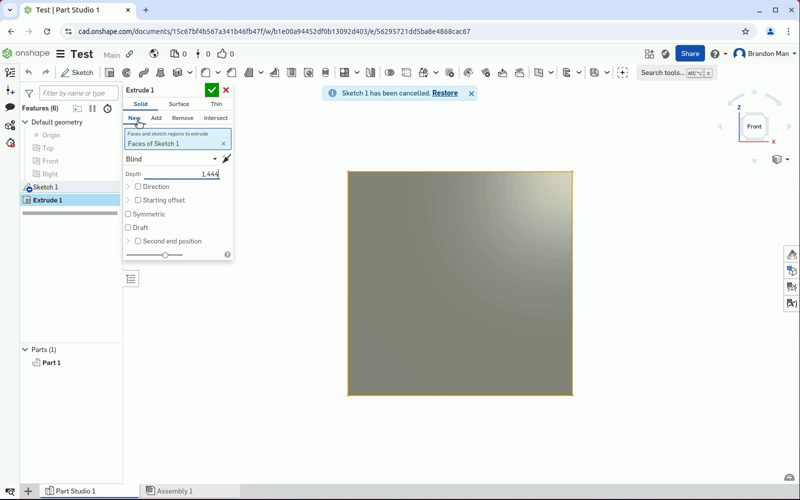
key(enter)
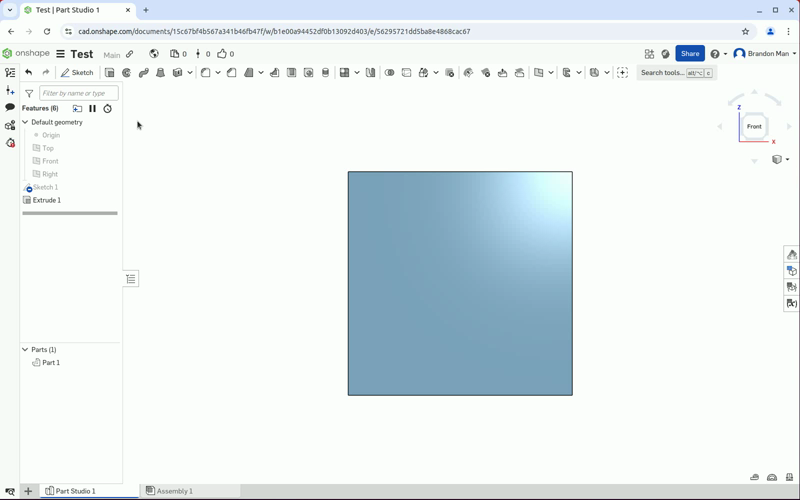
key(shift+h)
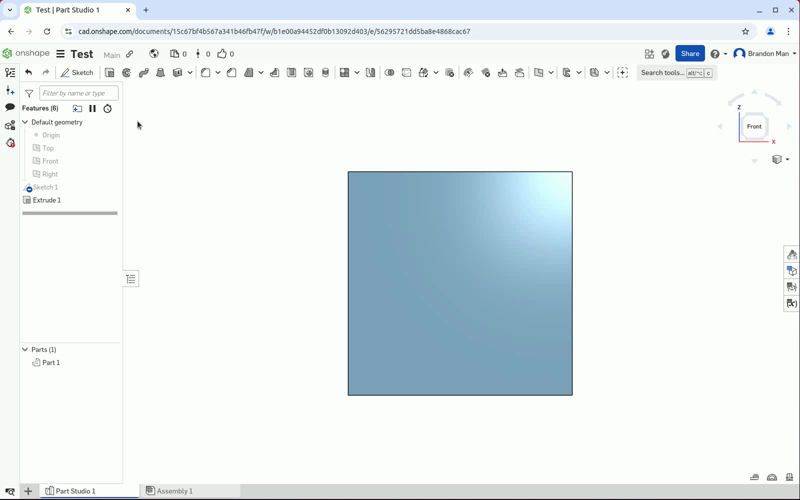
key(shift+h)
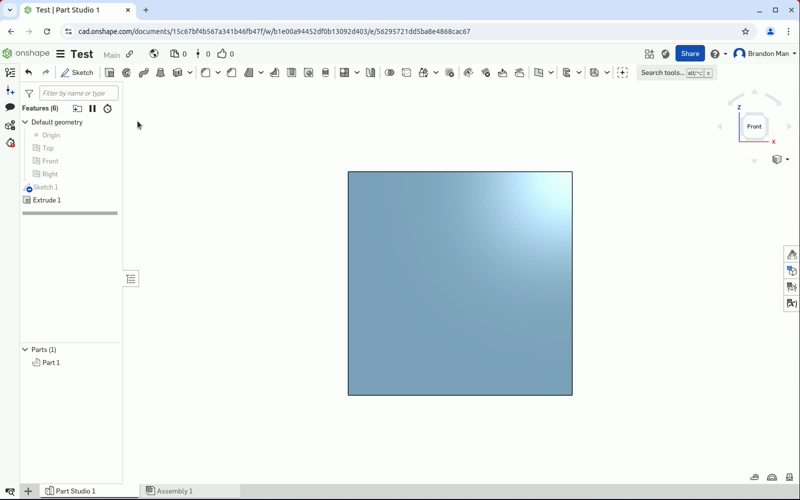
mouse_move(73, 189)
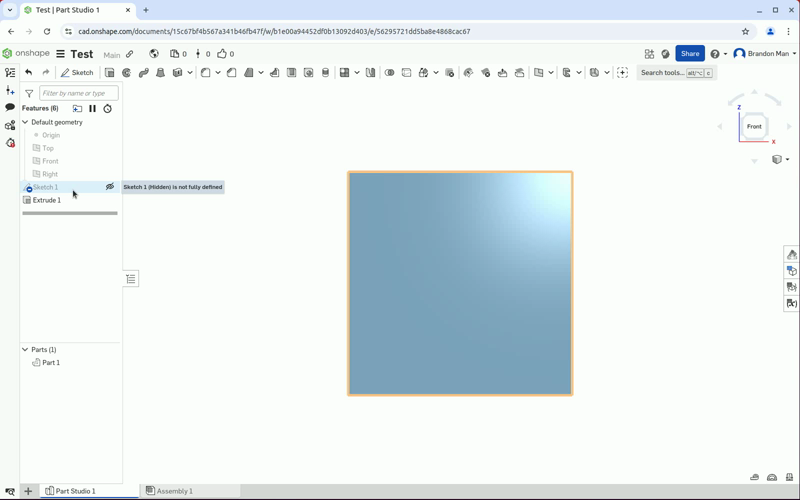
click(73, 189)
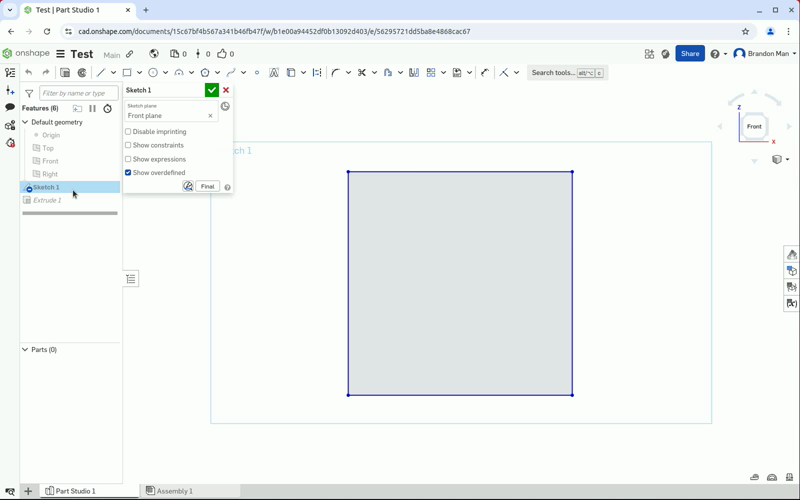
mouse_move(229, 92)
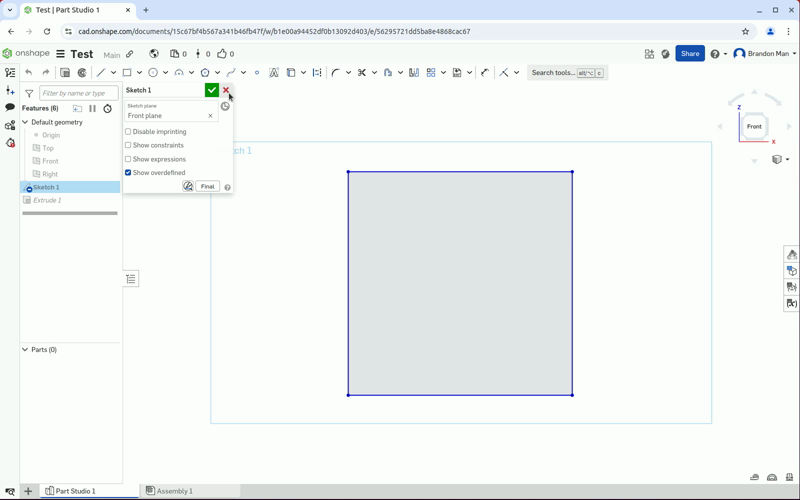
click(229, 92)
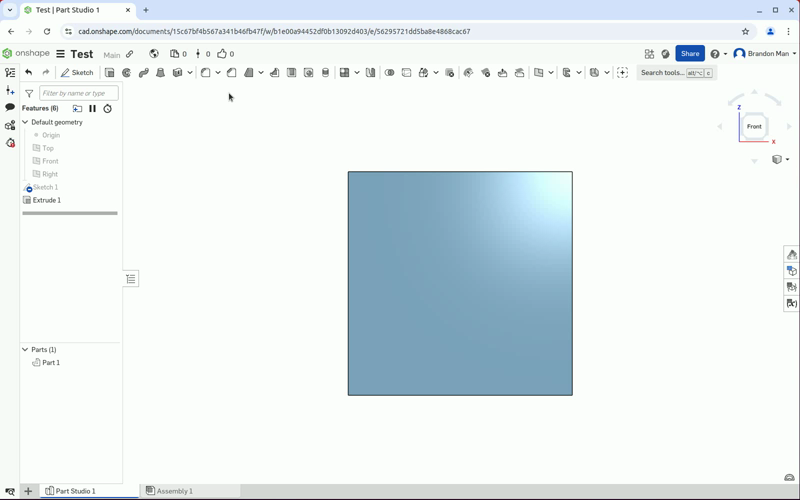
mouse_move(541, 75)
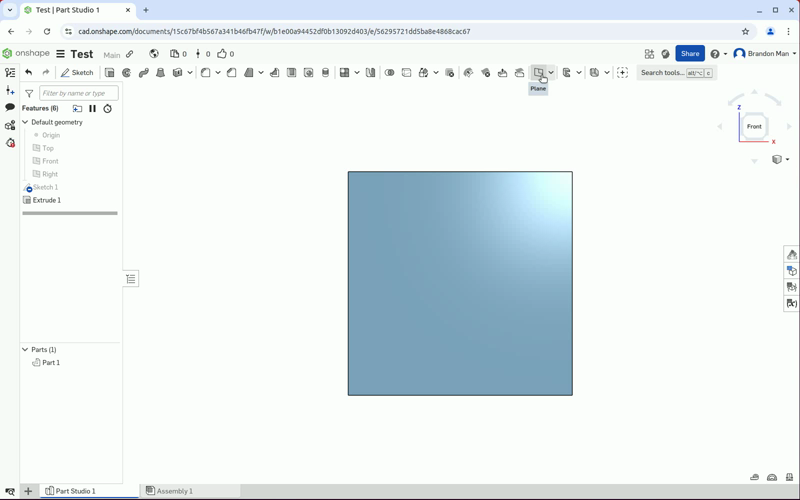
click(541, 75)
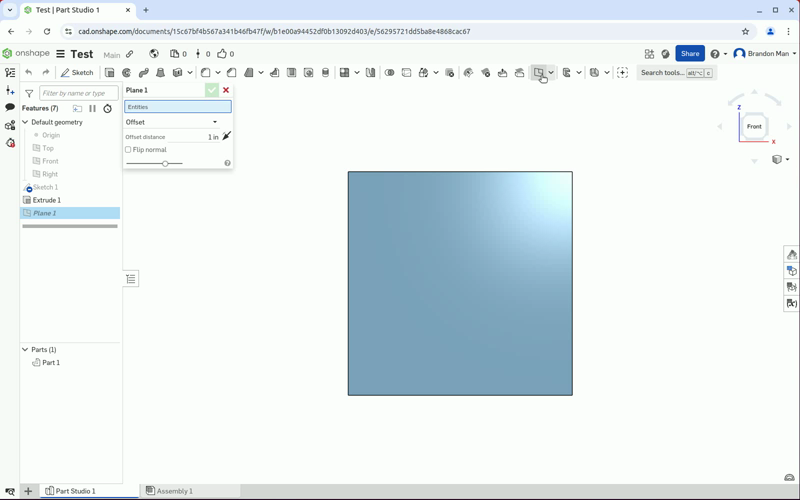
mouse_move(73, 163)
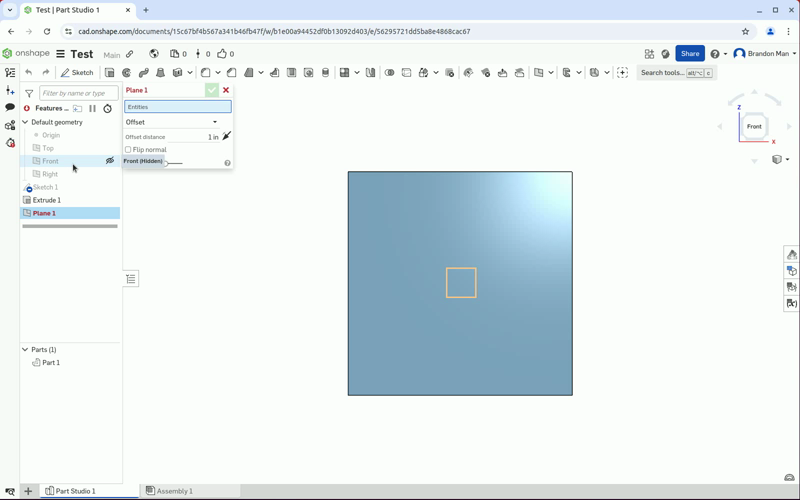
click(73, 163)
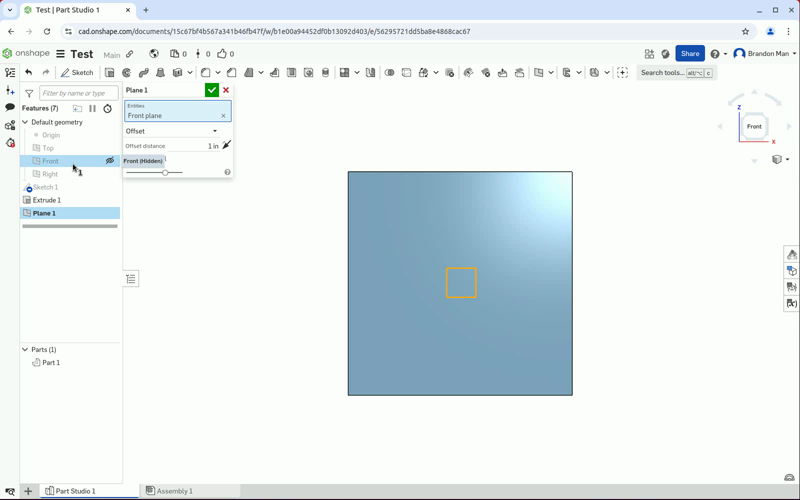
key(tab, 2)
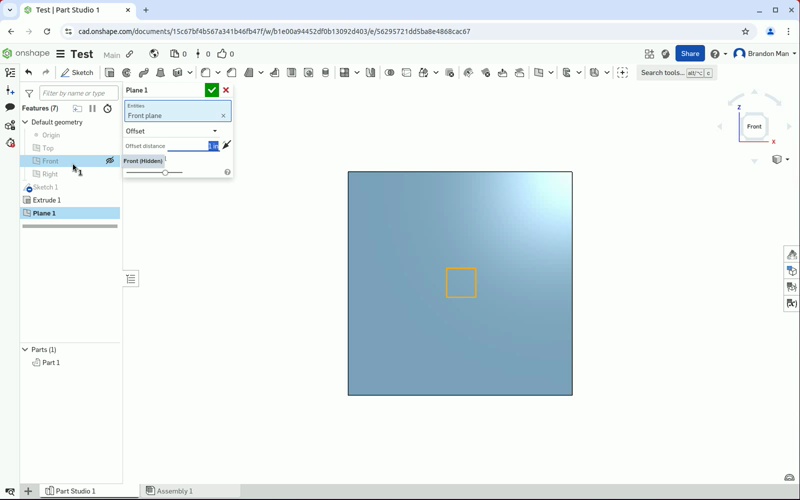
text(1.448)
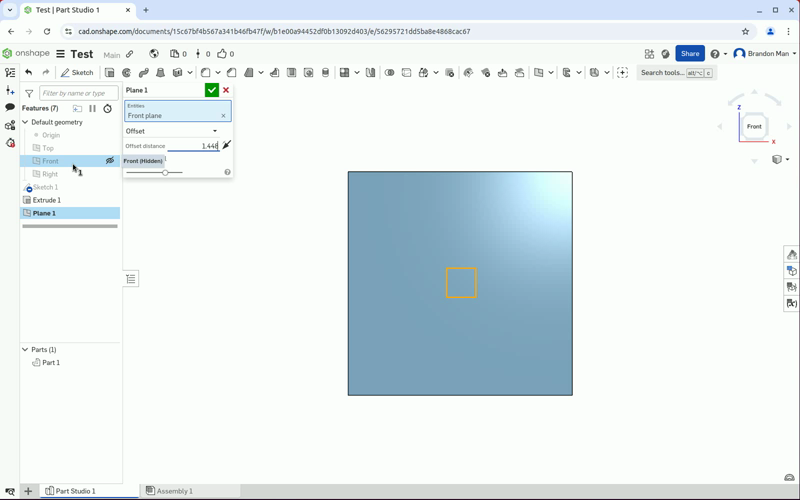
key(enter, 2)
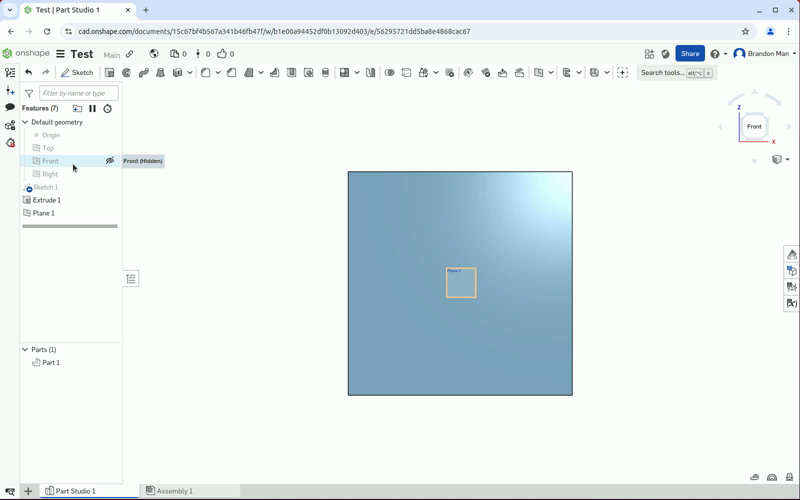
key(shift+s)
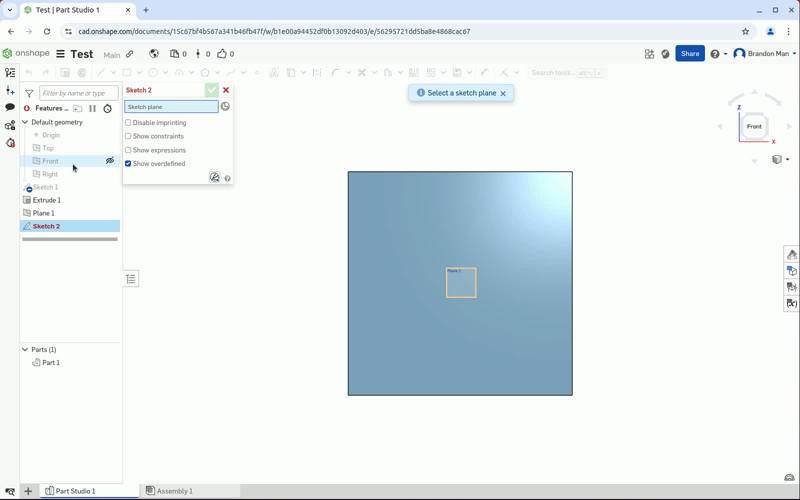
mouse_move(73, 215)
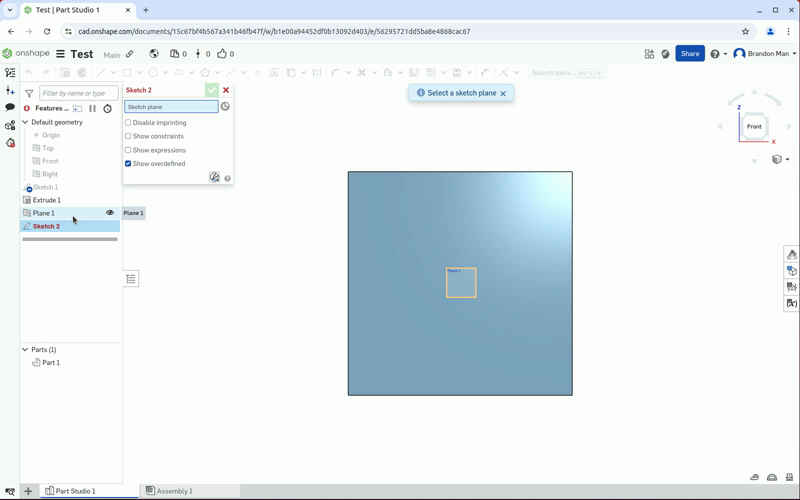
click(73, 215)
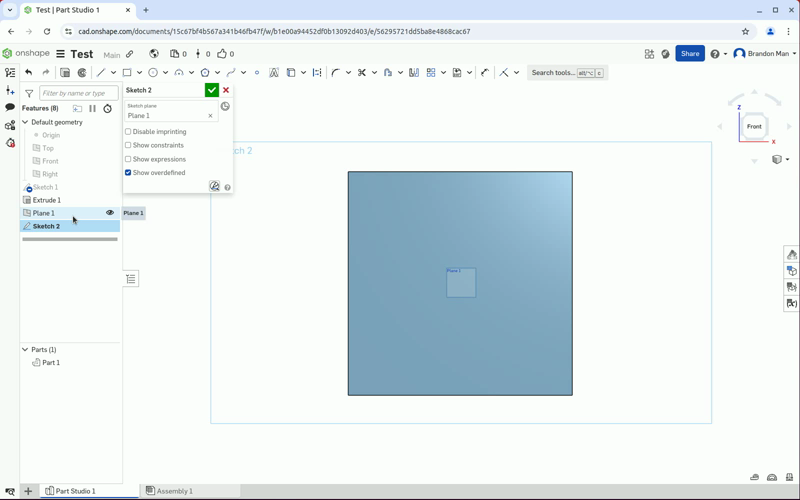
mouse_move(73, 352)
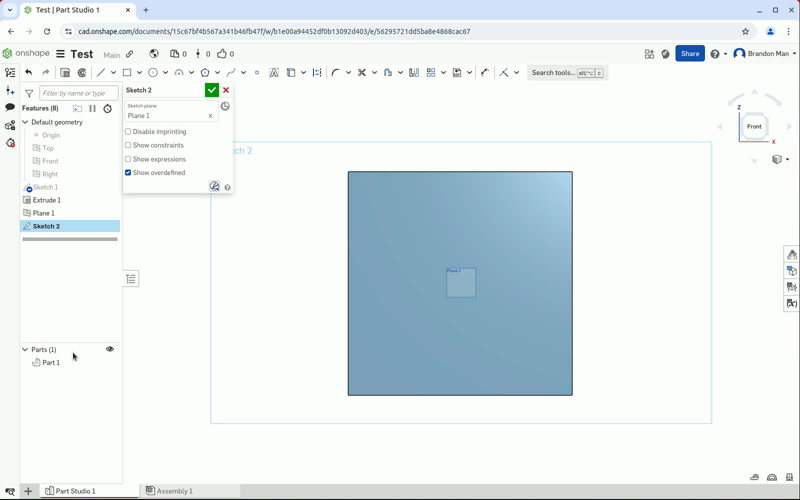
key(y)
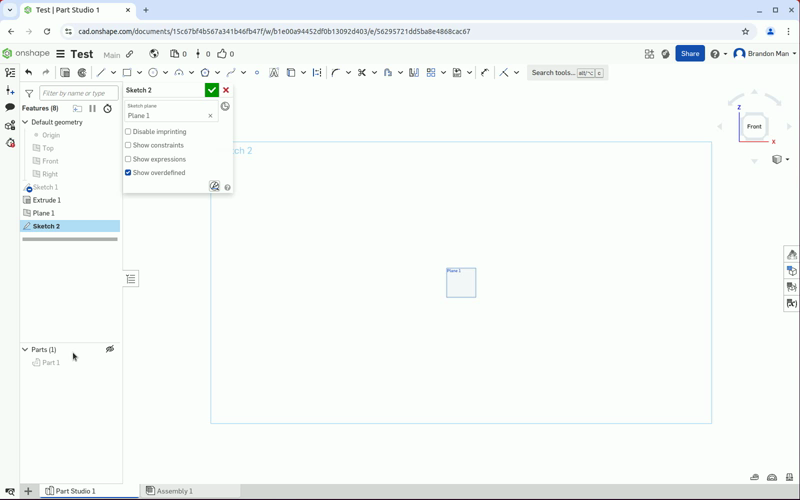
key(l)
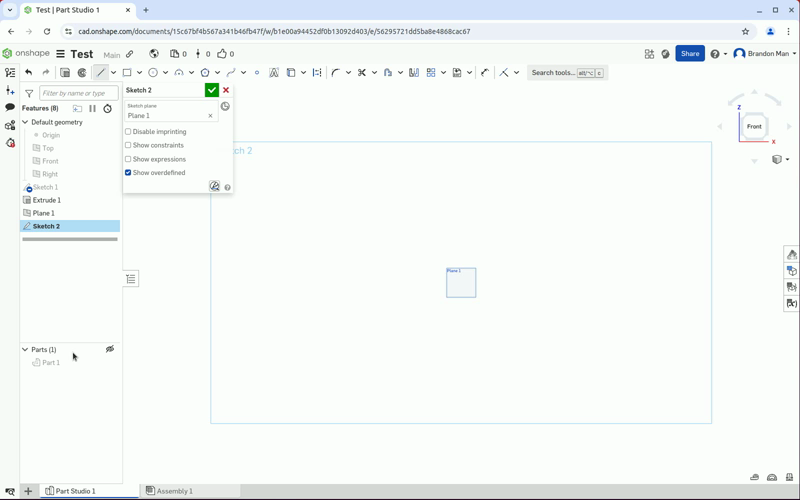
key_down(shift)
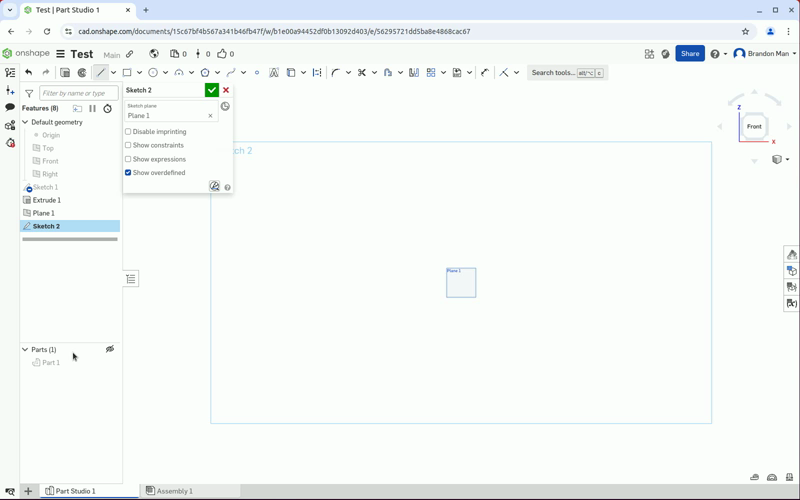
mouse_move(351, 391)
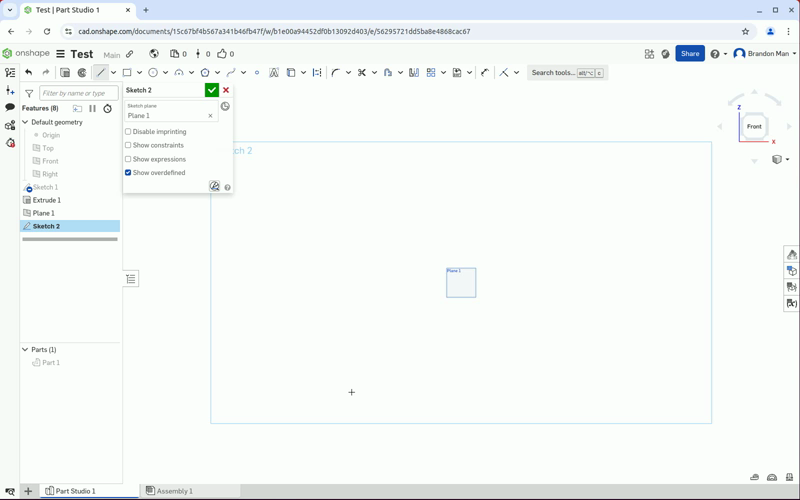
click(351, 391)
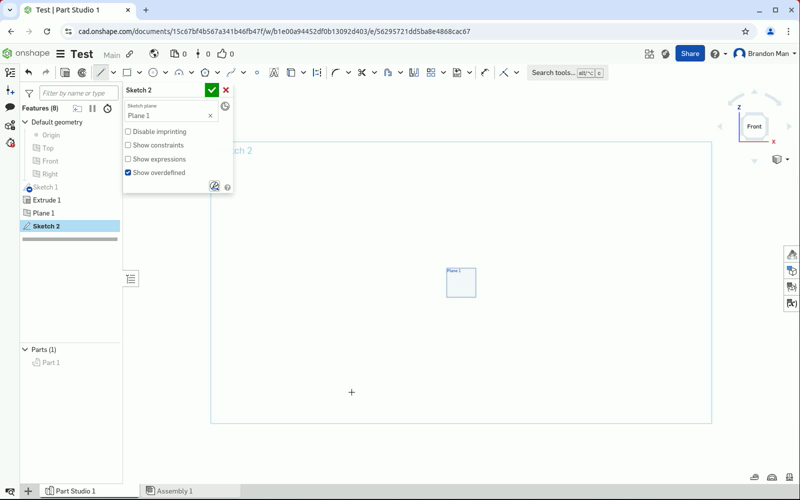
key_up(shift)
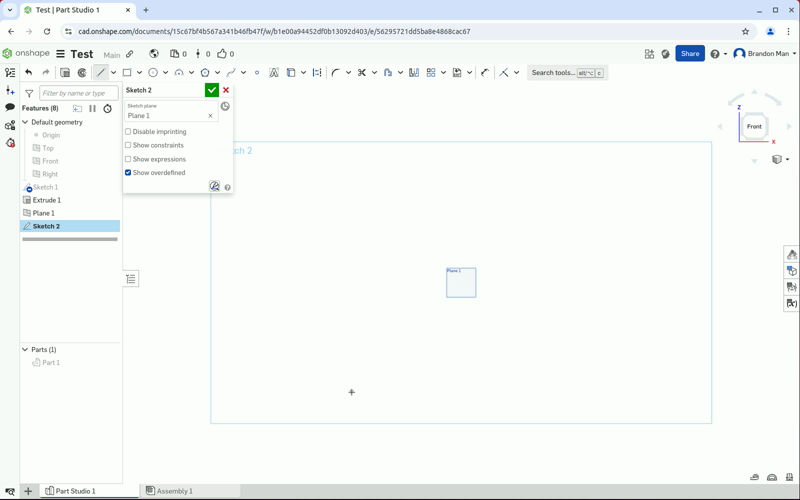
key_down(shift)
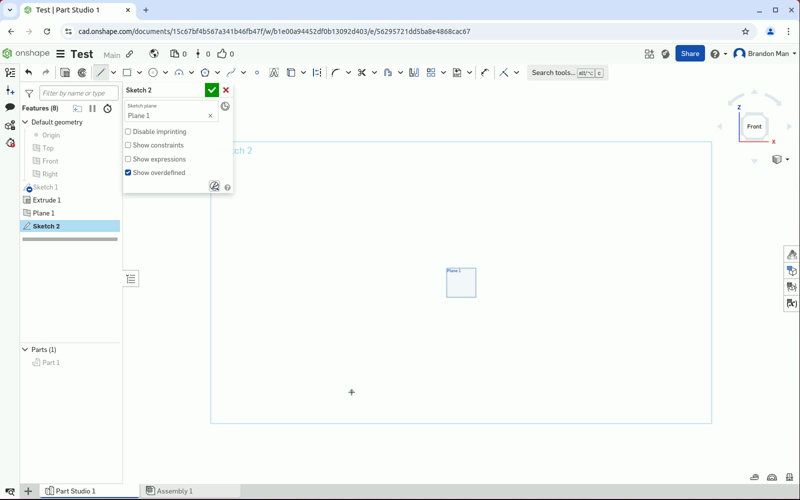
mouse_move(568, 392)
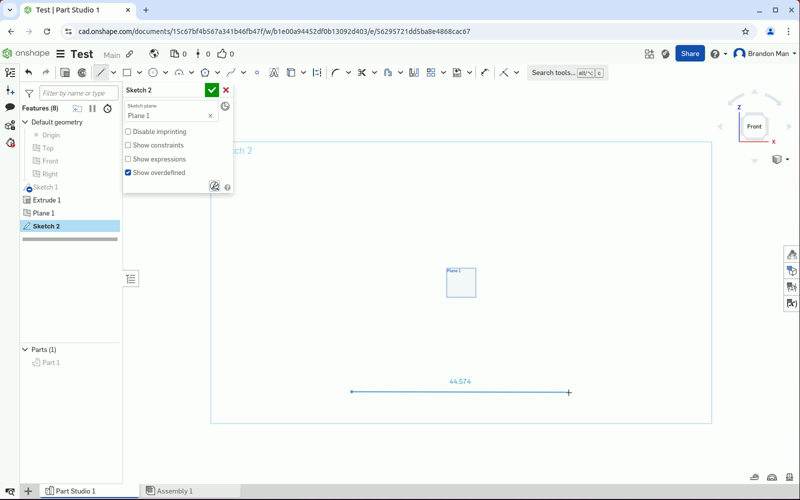
click(568, 392)
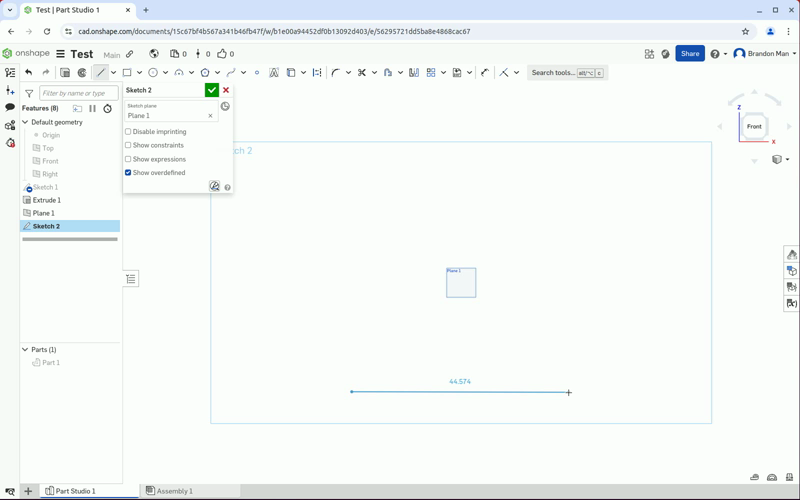
key_up(shift)
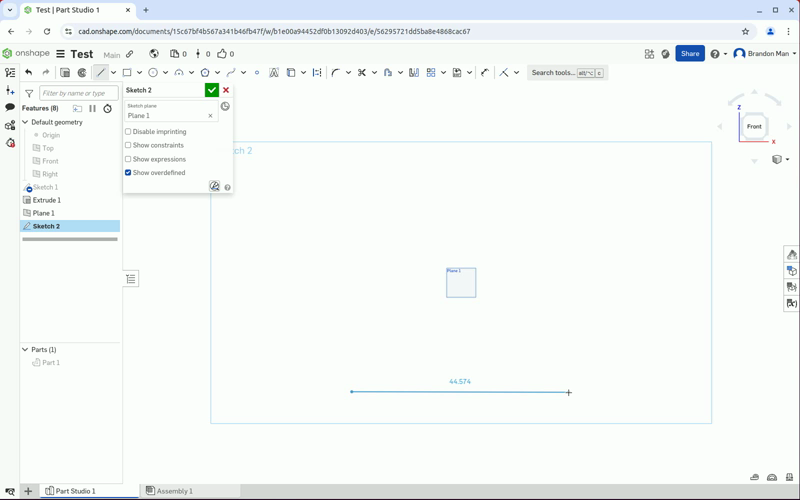
key_down(shift)
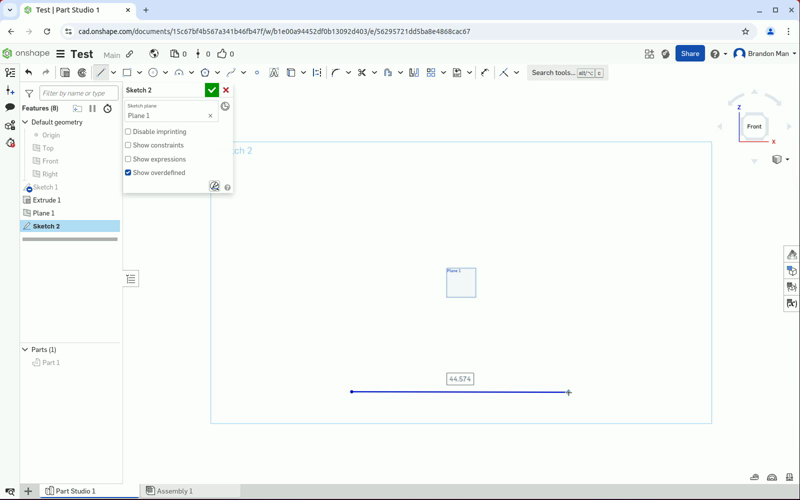
mouse_move(568, 175)
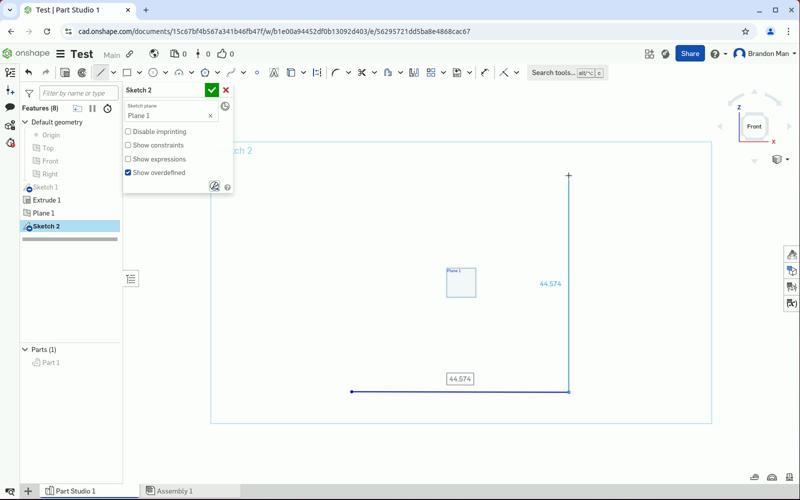
click(568, 175)
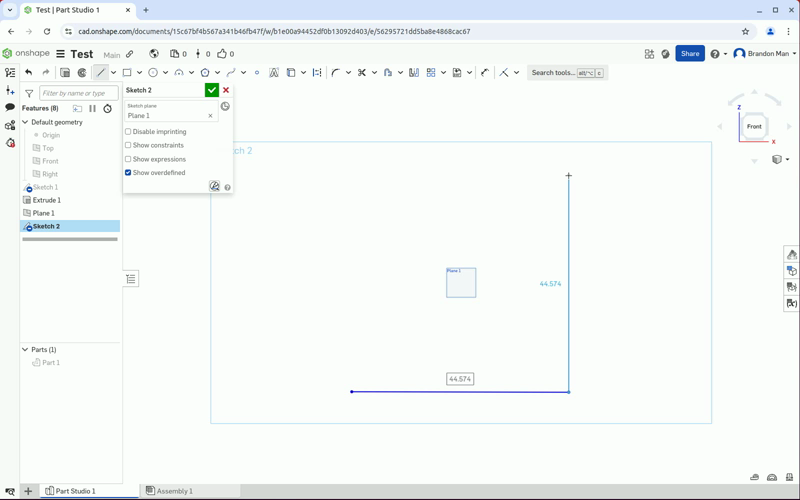
key_up(shift)
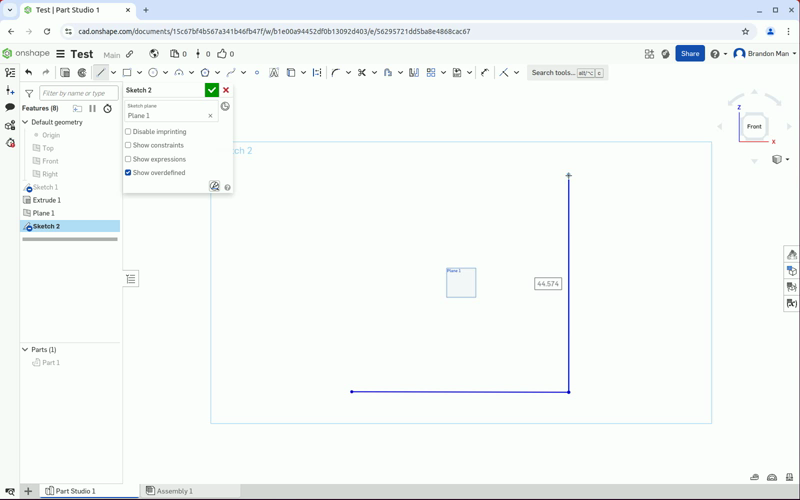
key_down(shift)
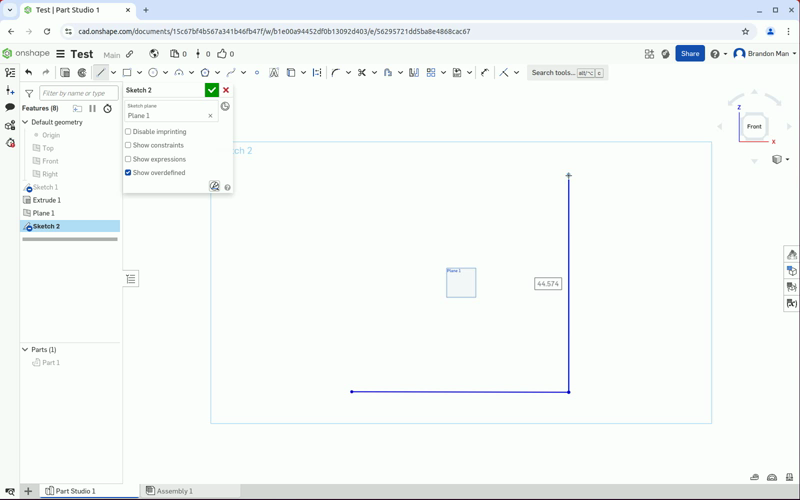
mouse_move(351, 175)
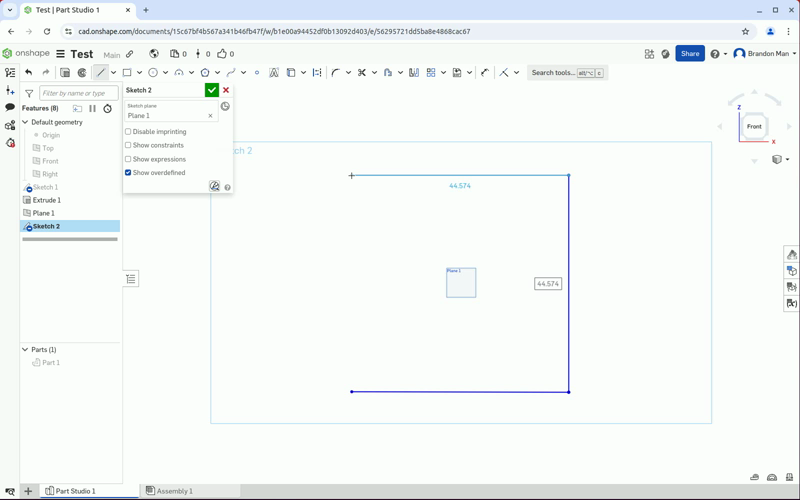
click(351, 175)
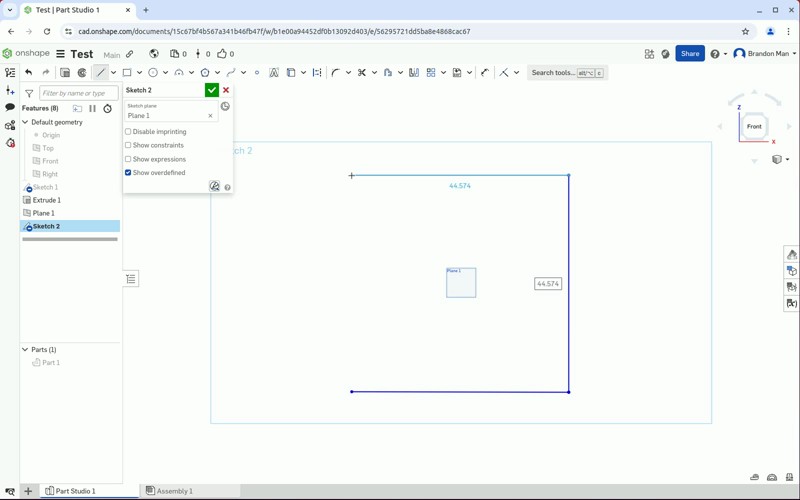
key_up(shift)
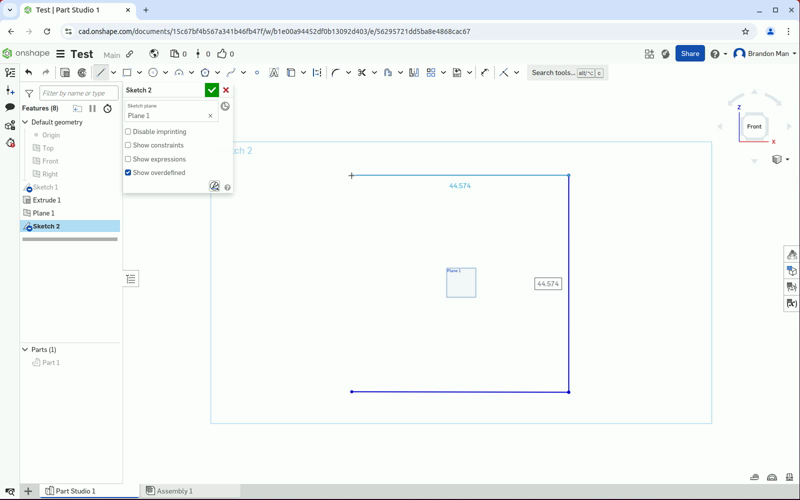
key_down(shift)
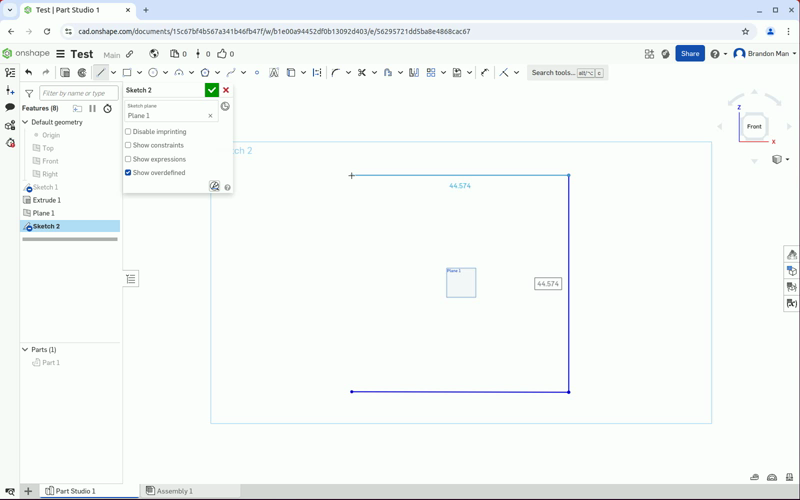
mouse_move(351, 391)
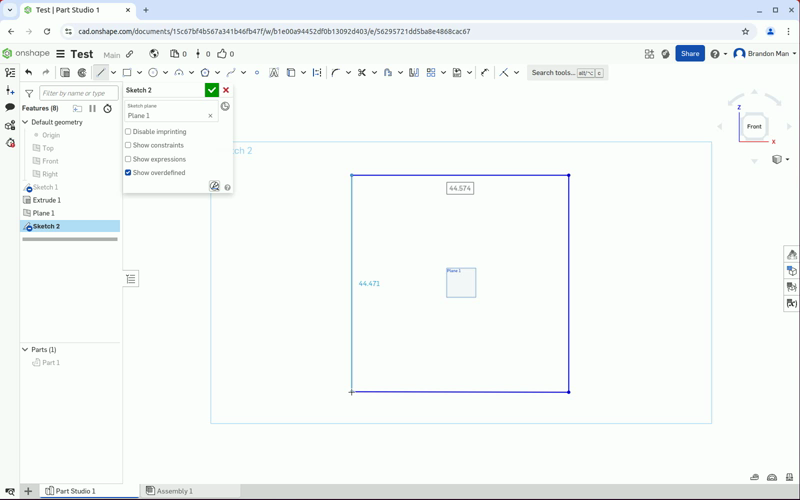
key_up(shift)
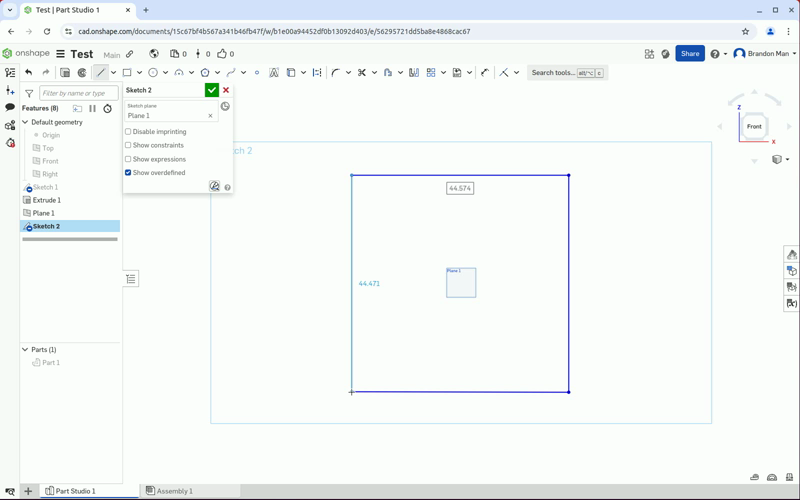
click(351, 391)
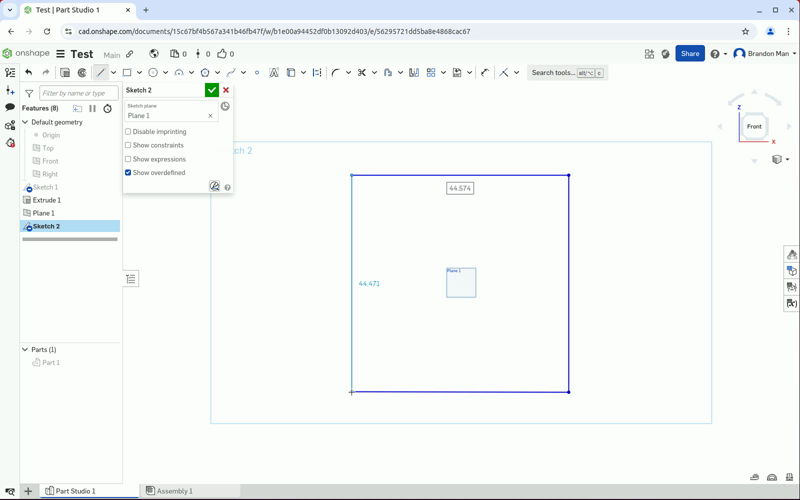
key(esc)
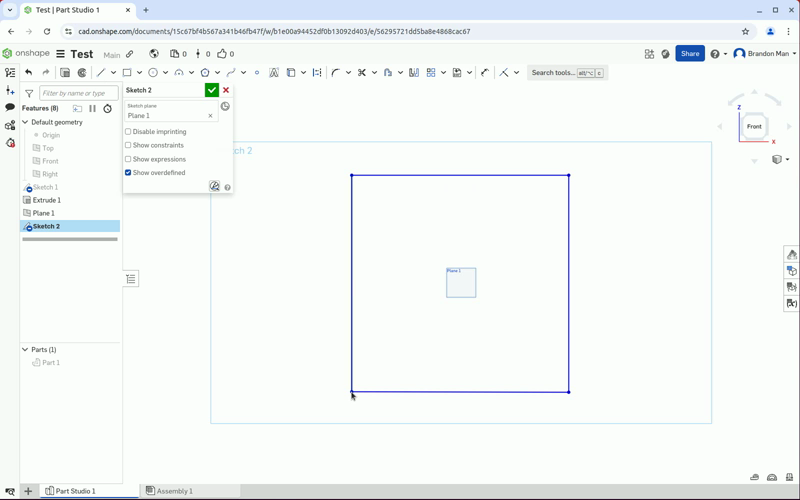
mouse_move(482, 209)
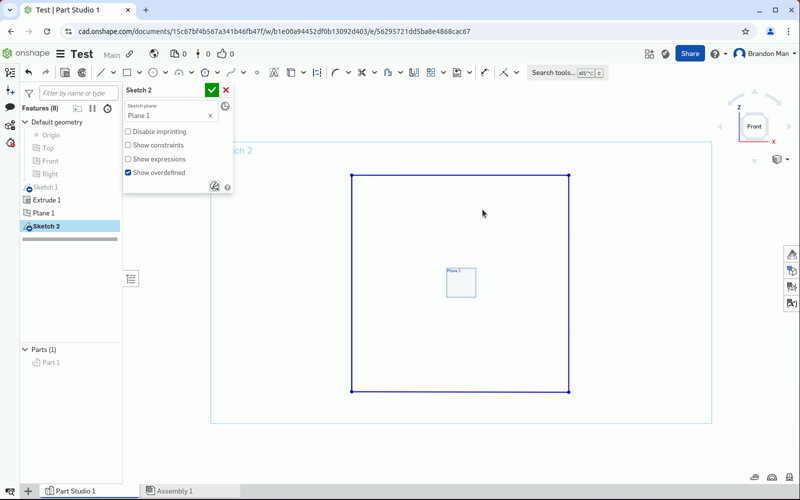
click(482, 209)
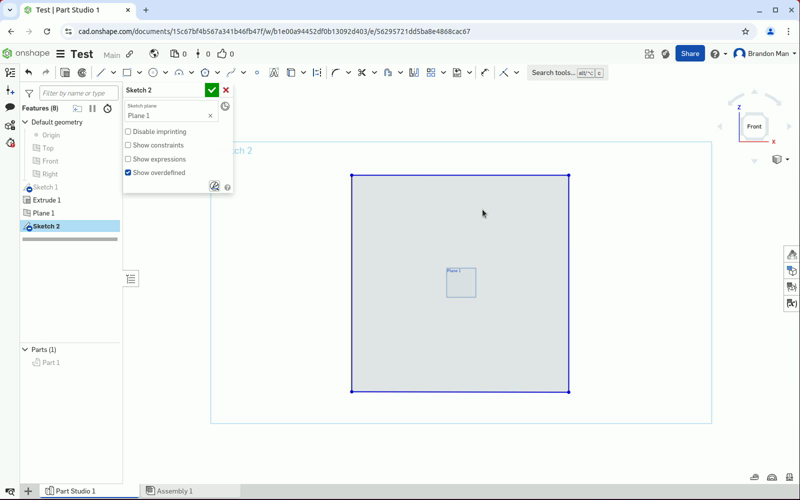
mouse_move(73, 352)
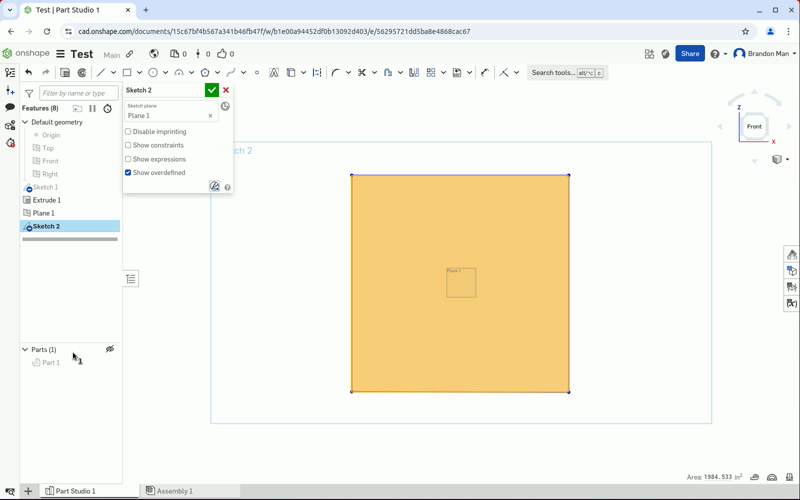
key(shift+y)
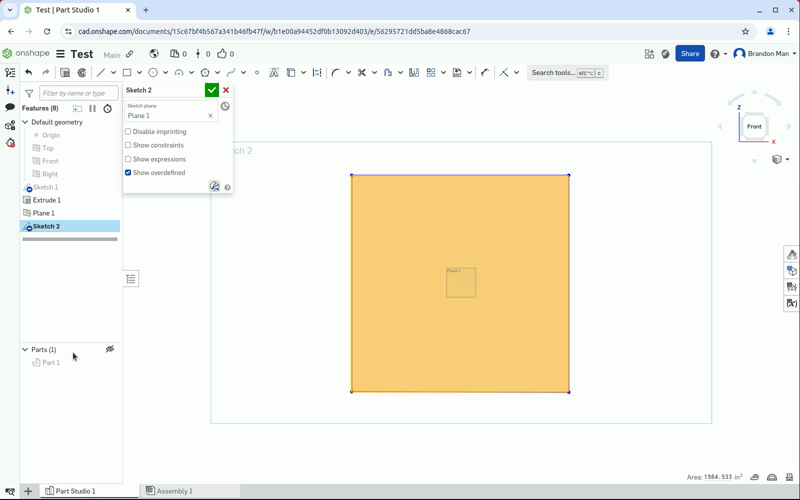
key(shift+e)
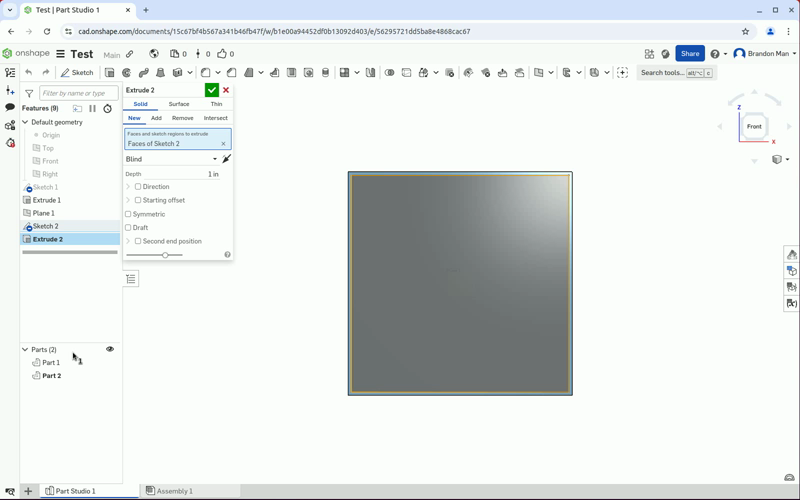
mouse_move(143, 106)
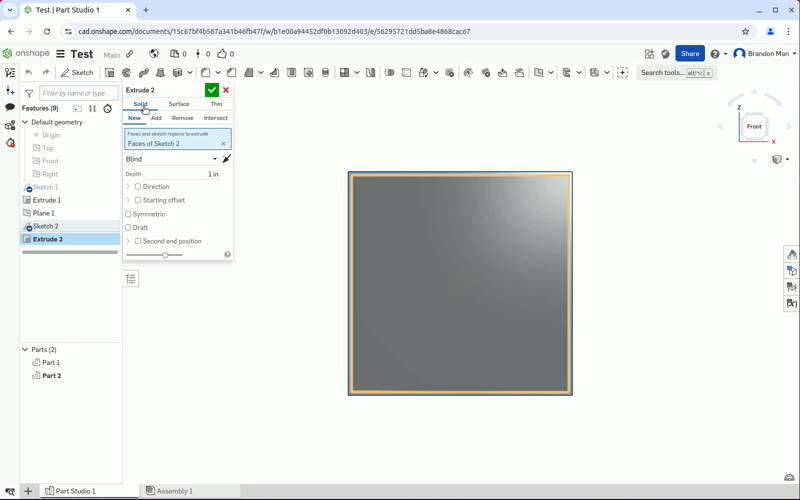
click(143, 106)
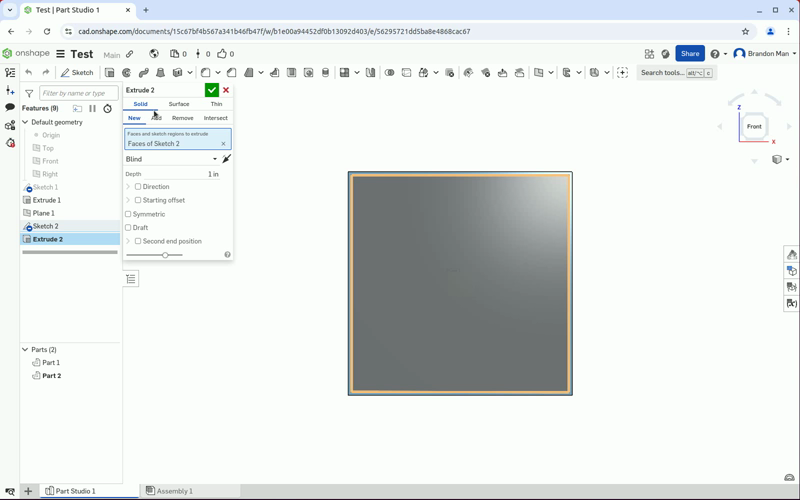
mouse_move(186, 120)
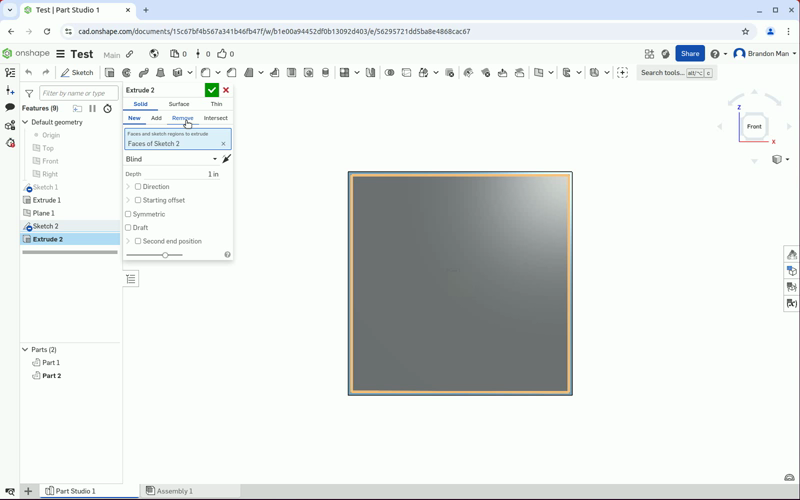
click(186, 120)
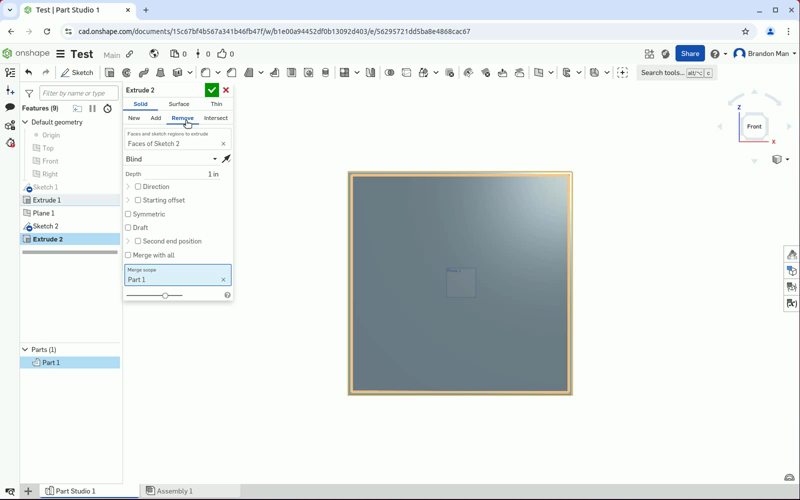
key(tab, 4)
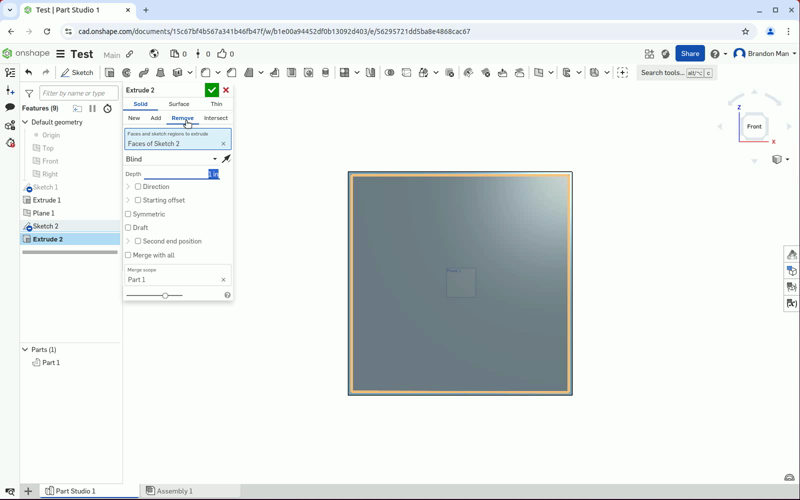
text(1.444)
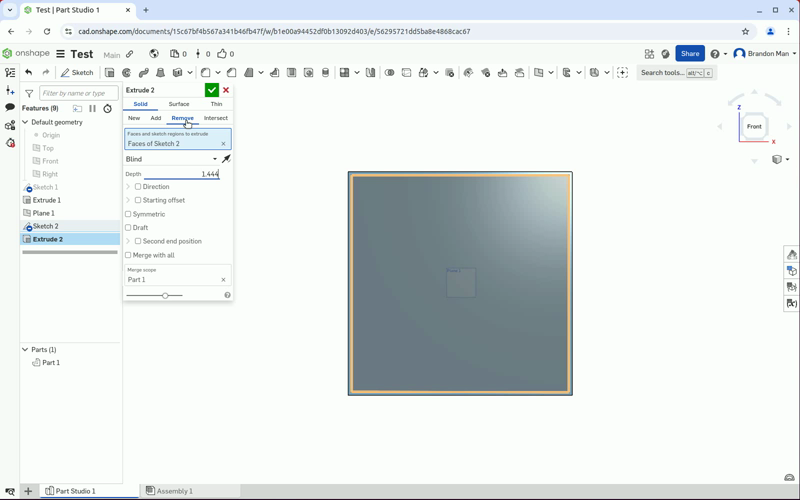
key(tab, 6)
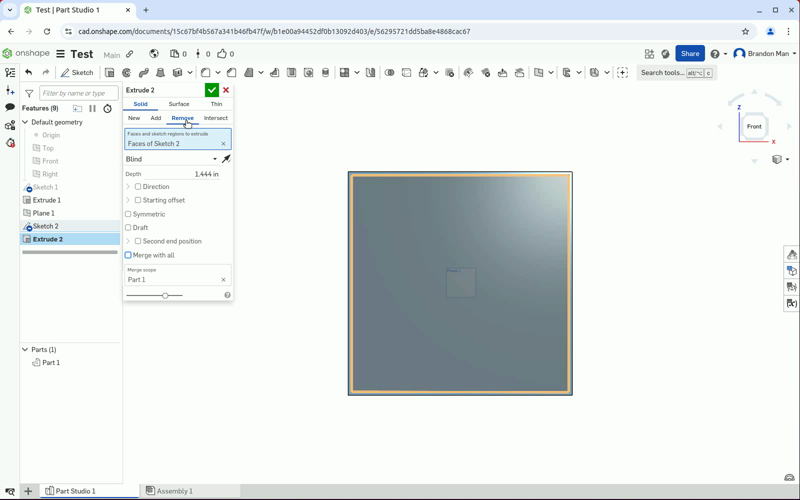
key(space)
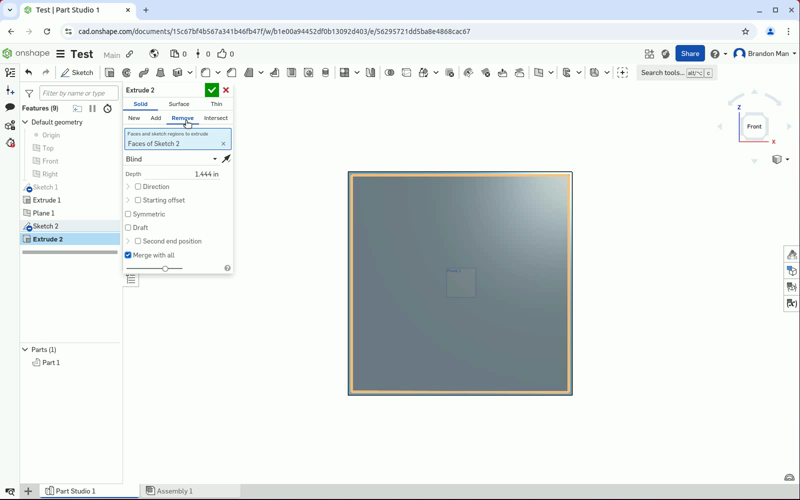
key(enter)
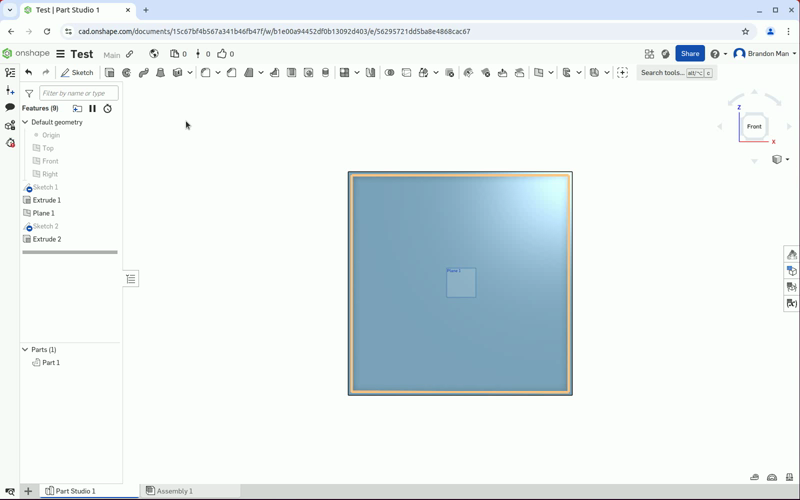
key(shift+h)
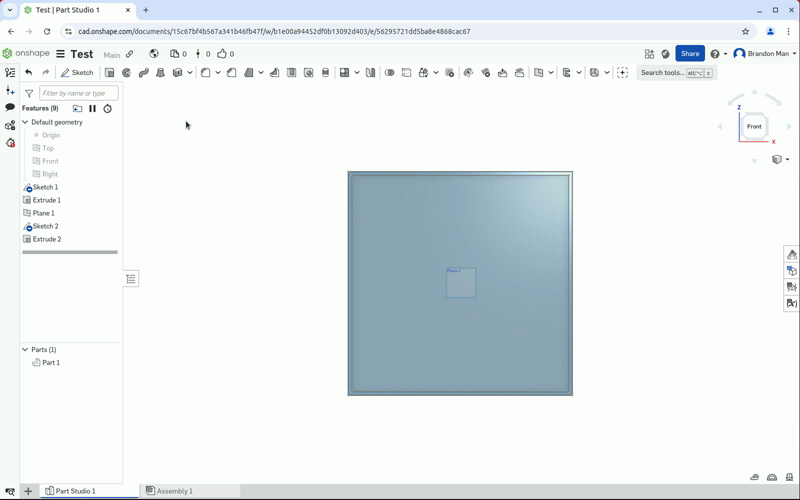
key(shift+h)
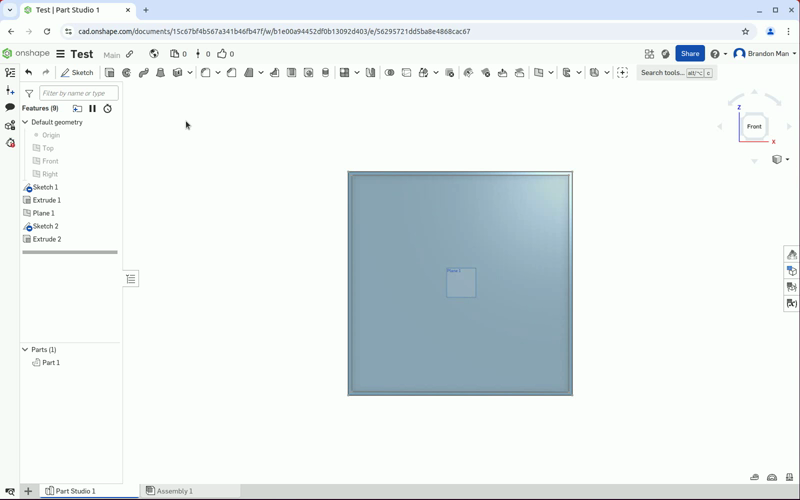
key(shift+7)
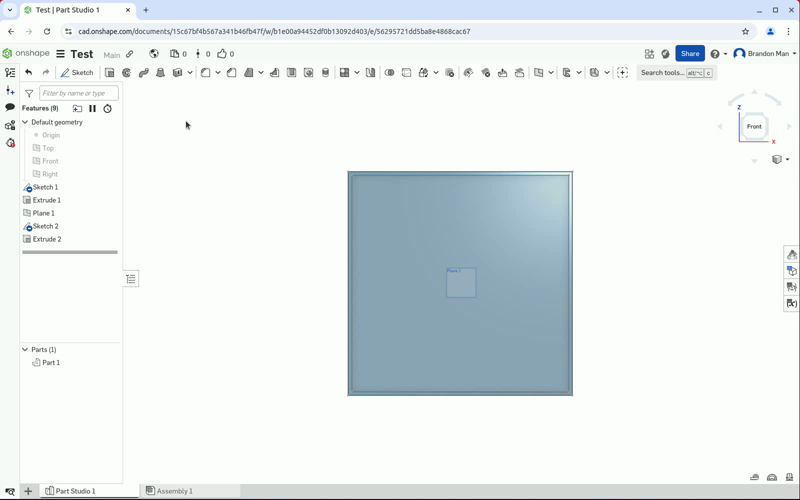
key(left, 2)
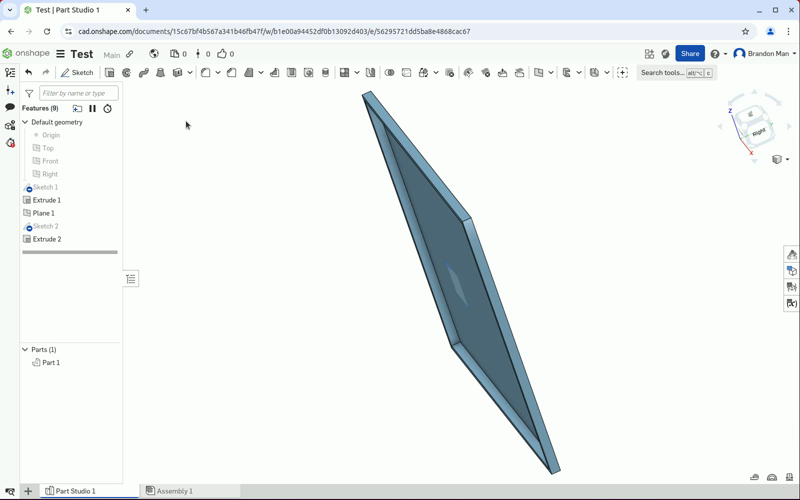
key(down, 2)
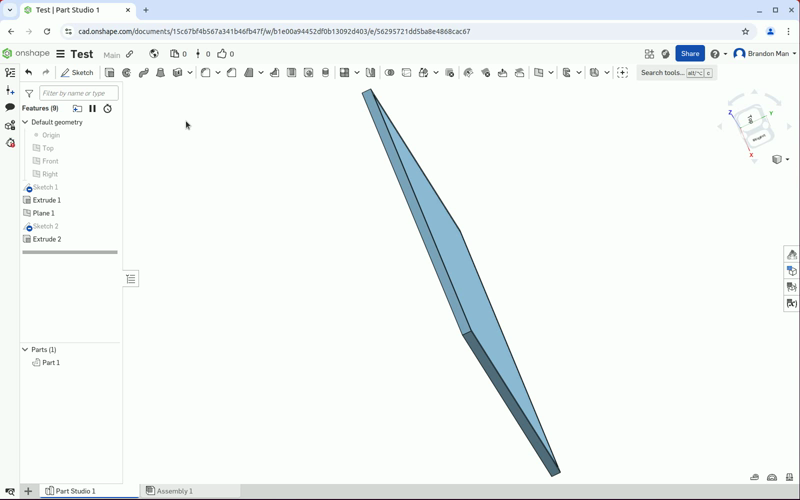
key(up, 2)
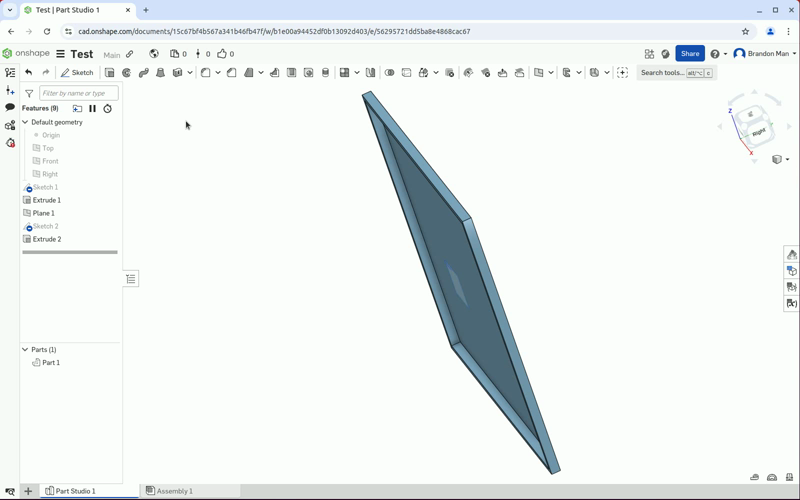
key(right, 2)
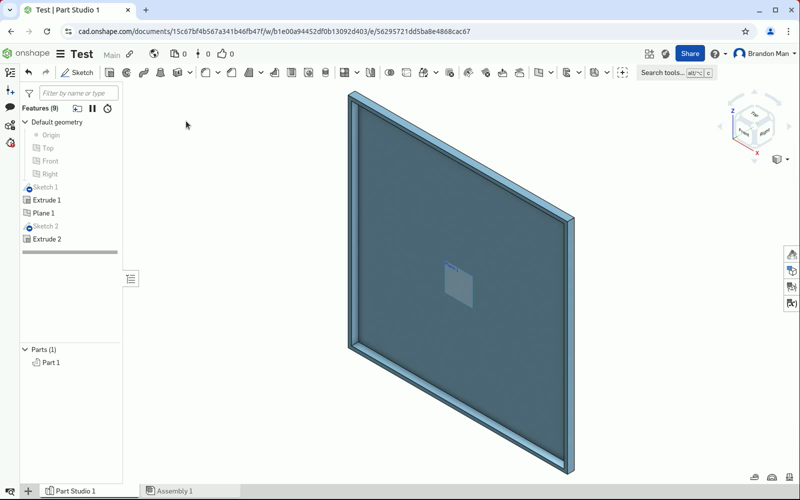
mouse_move(73, 189)
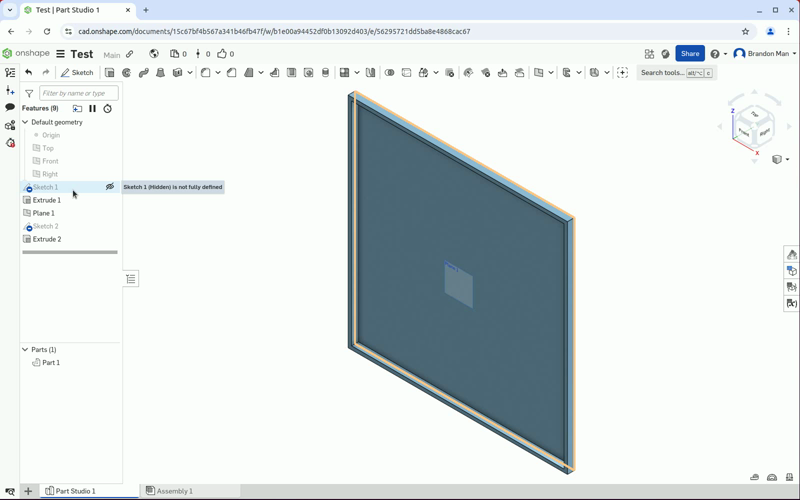
click(73, 189)